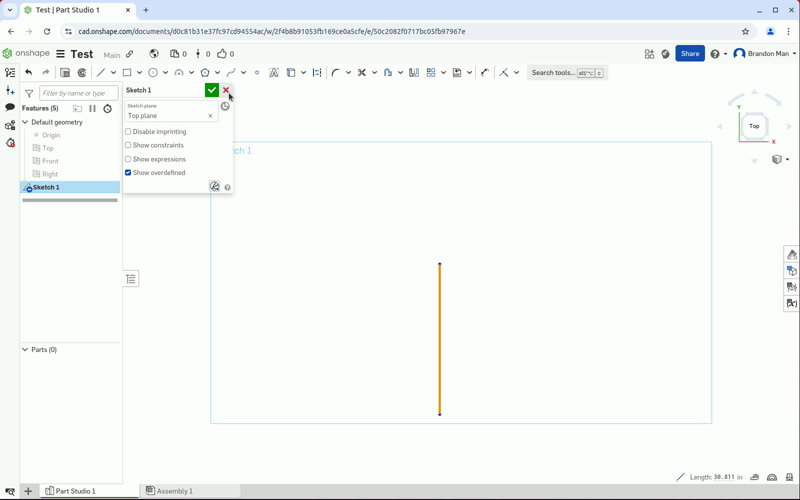
key(shift+h)
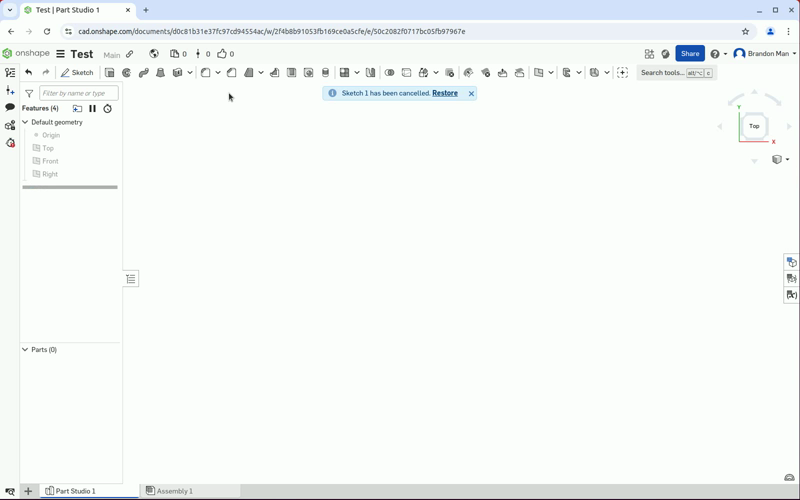
mouse_move(73, 352)
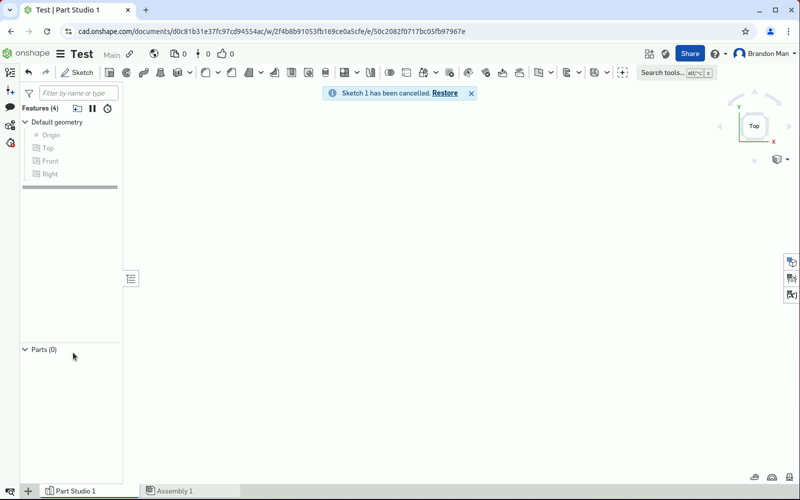
key(y)
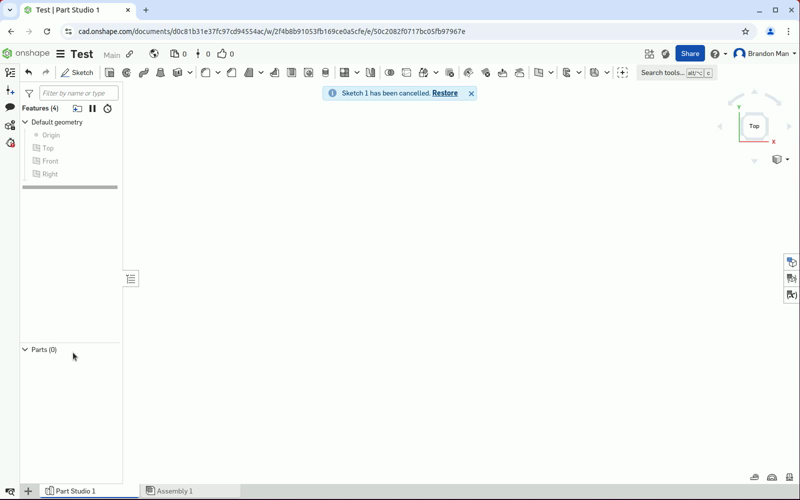
key(shift+p)
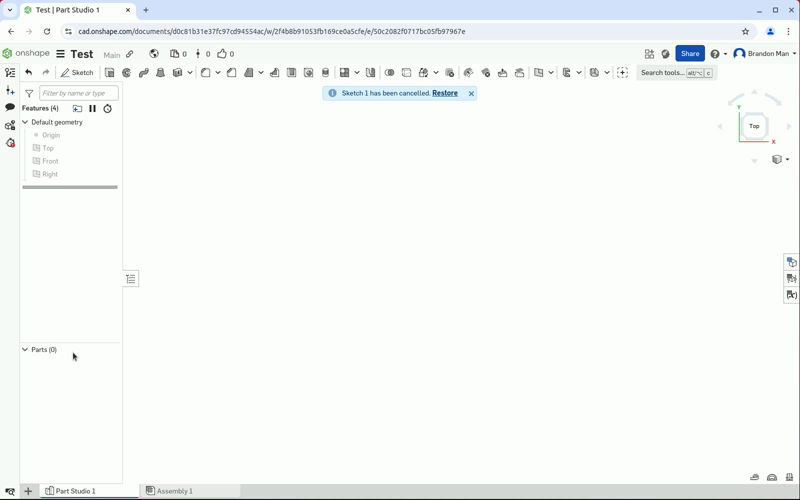
key(space)
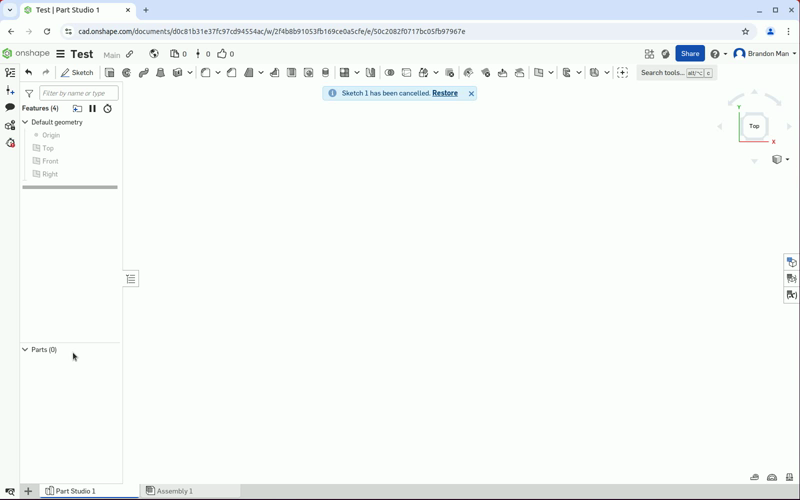
key_down(shift)
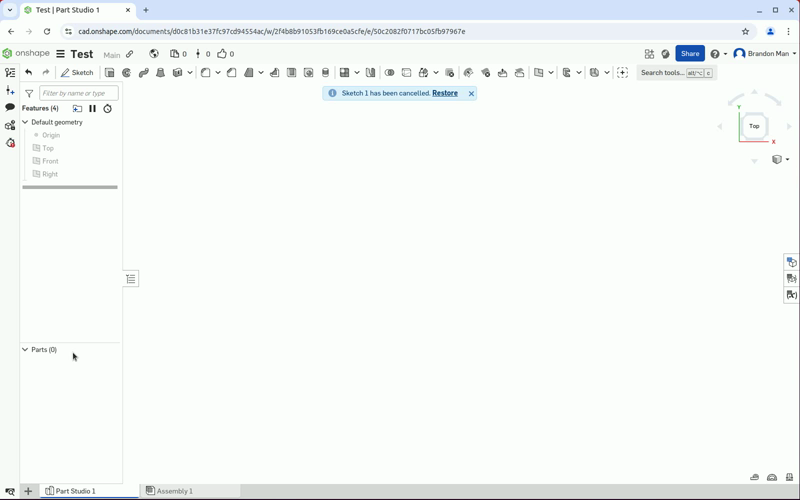
key(up)
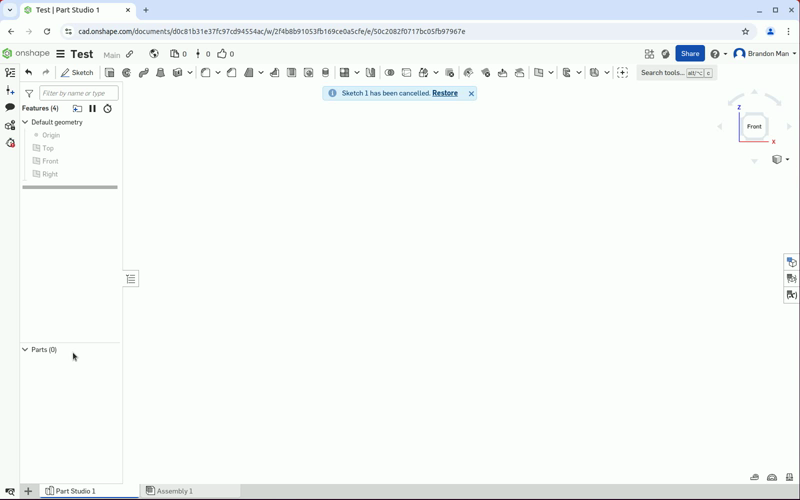
key_up(shift)
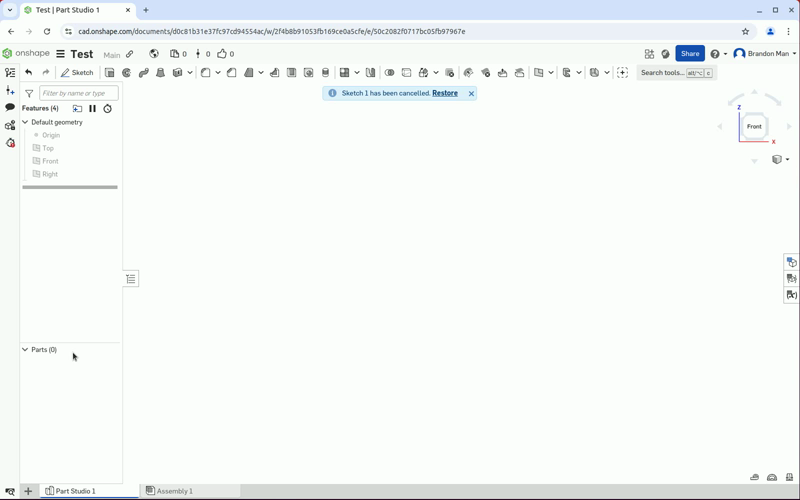
mouse_move(73, 352)
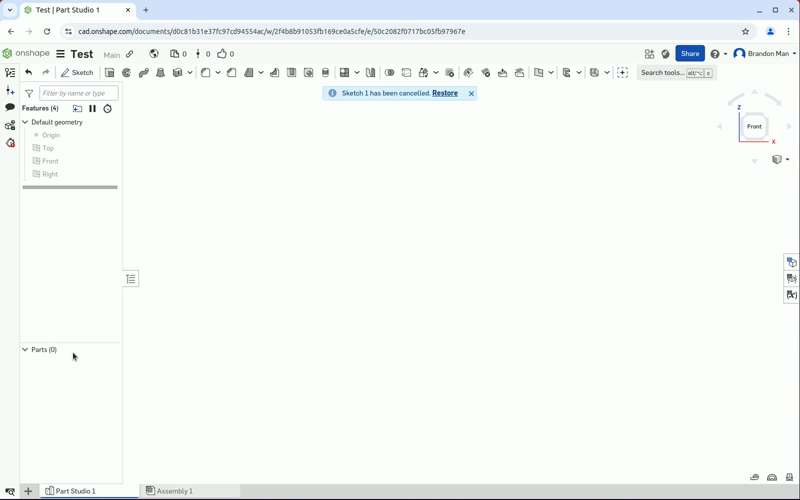
key(shift+y)
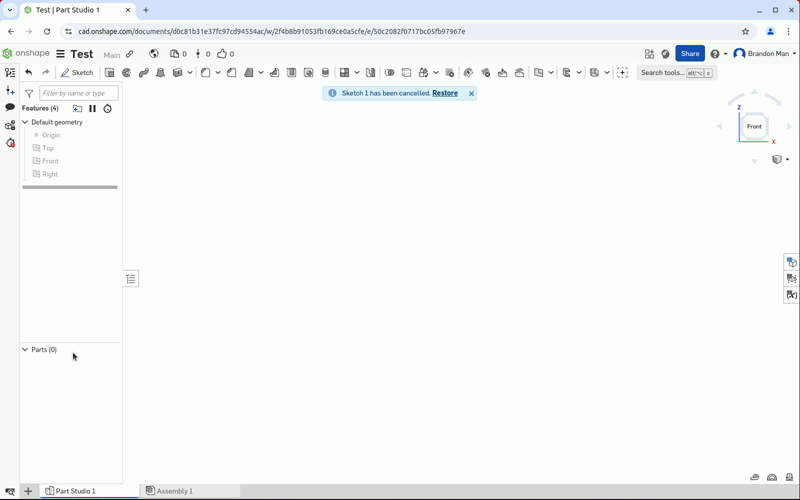
key(shift+s)
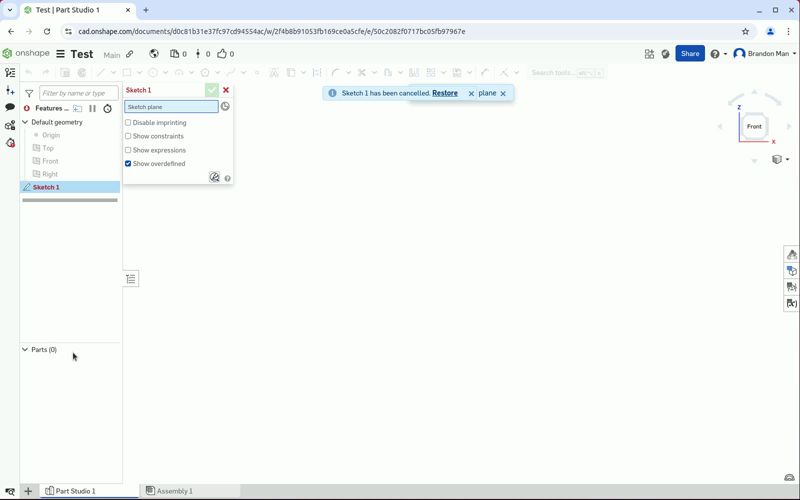
mouse_move(73, 163)
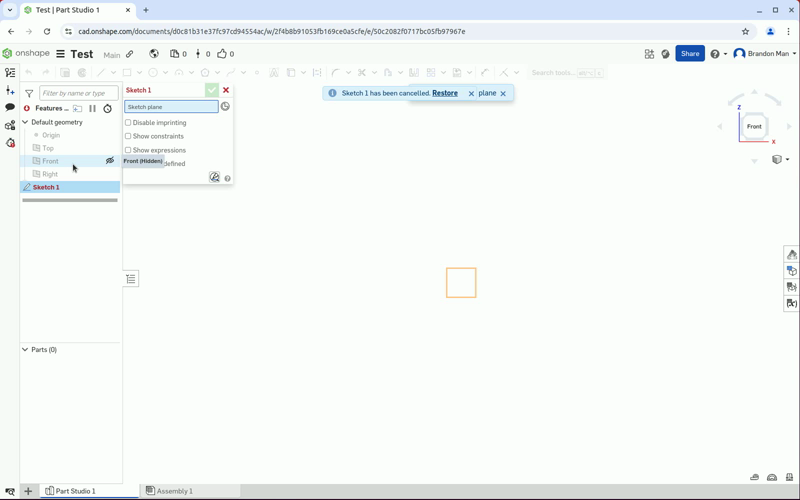
click(73, 163)
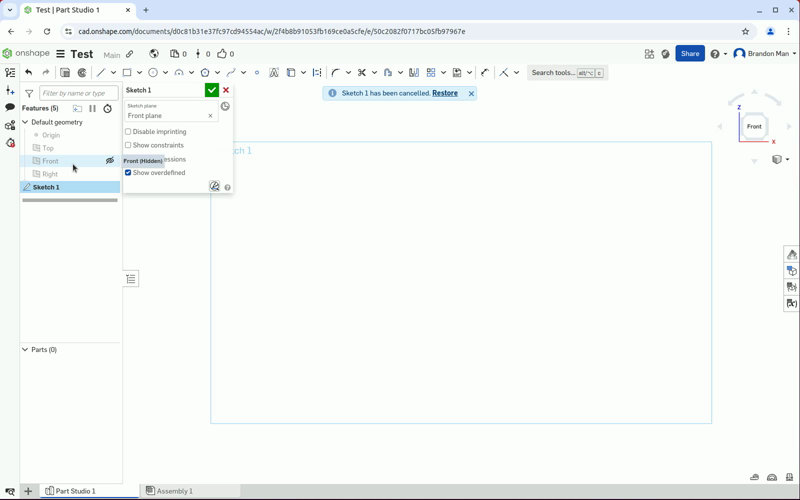
mouse_move(73, 352)
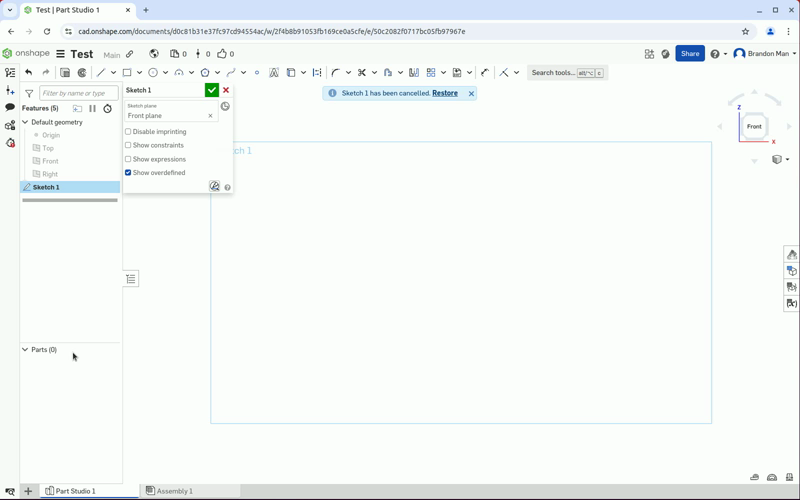
key(y)
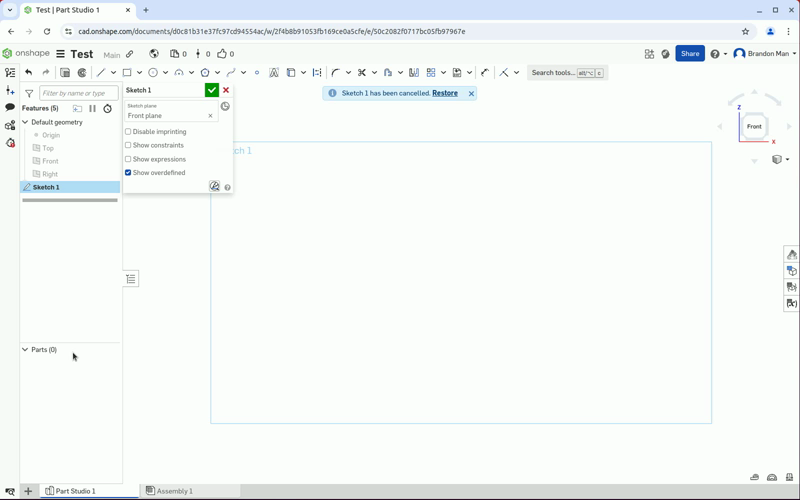
key(l)
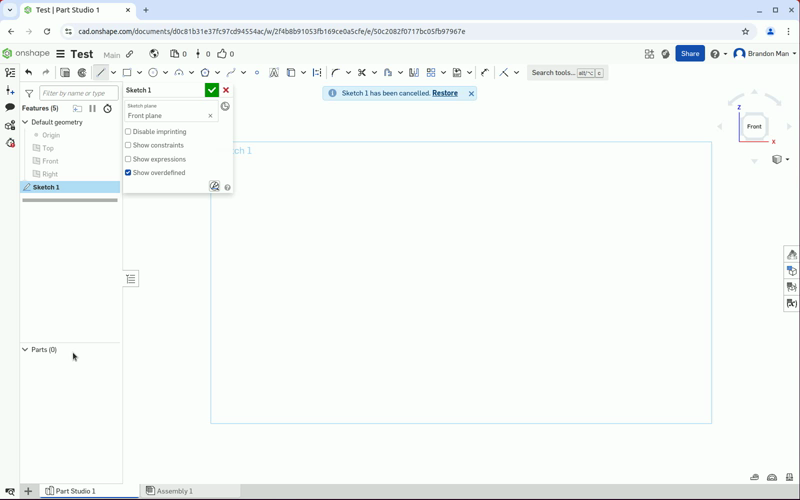
key_down(shift)
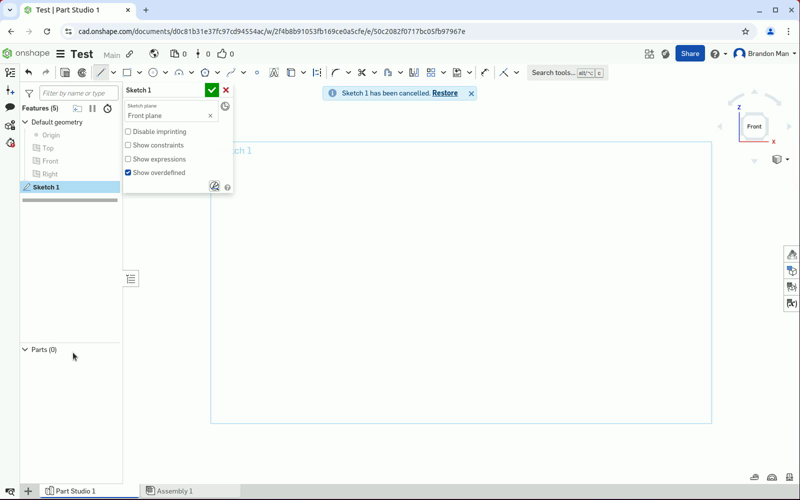
mouse_move(403, 226)
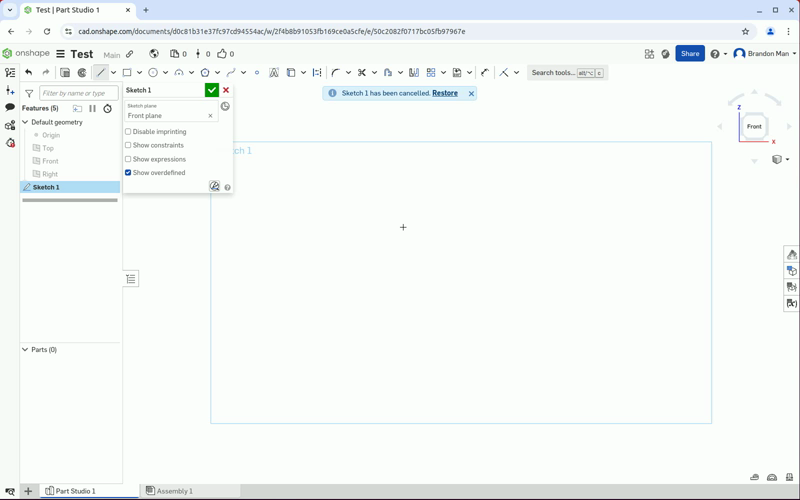
click(403, 226)
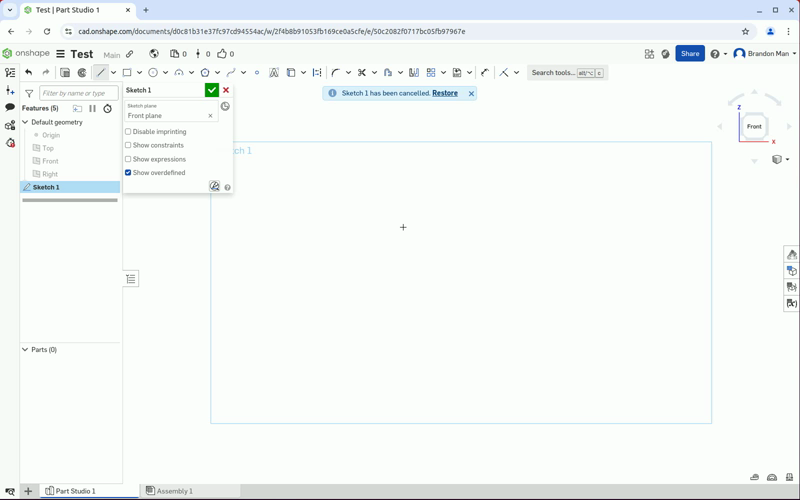
key_up(shift)
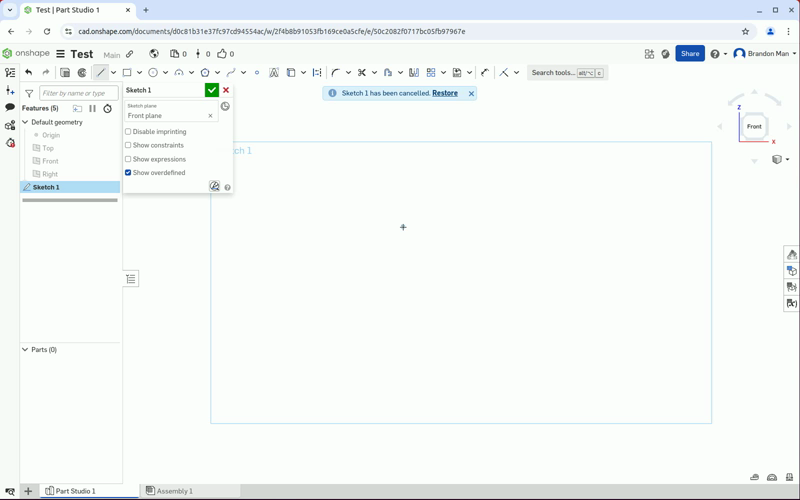
key_down(shift)
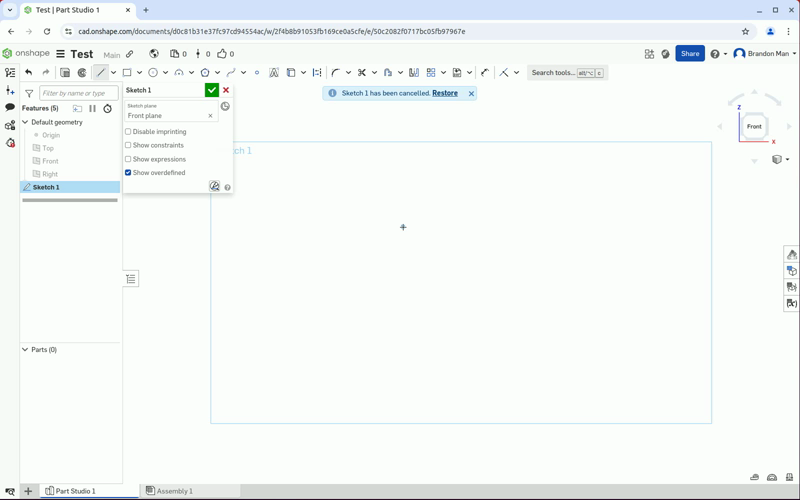
mouse_move(459, 394)
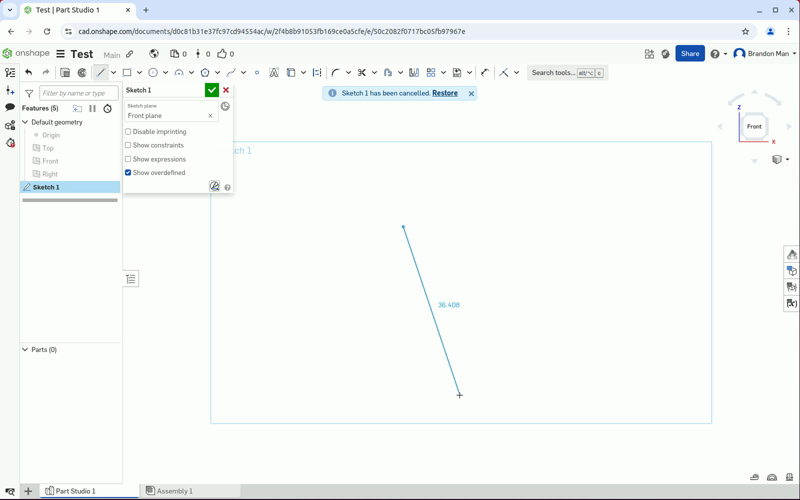
click(459, 394)
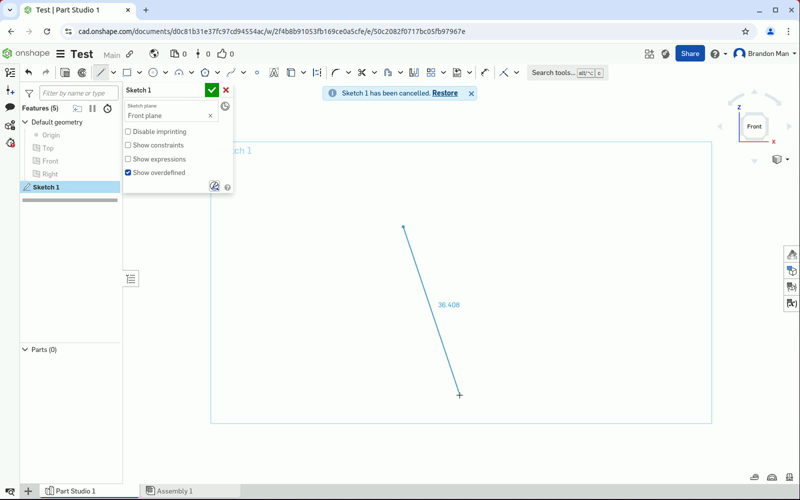
key_up(shift)
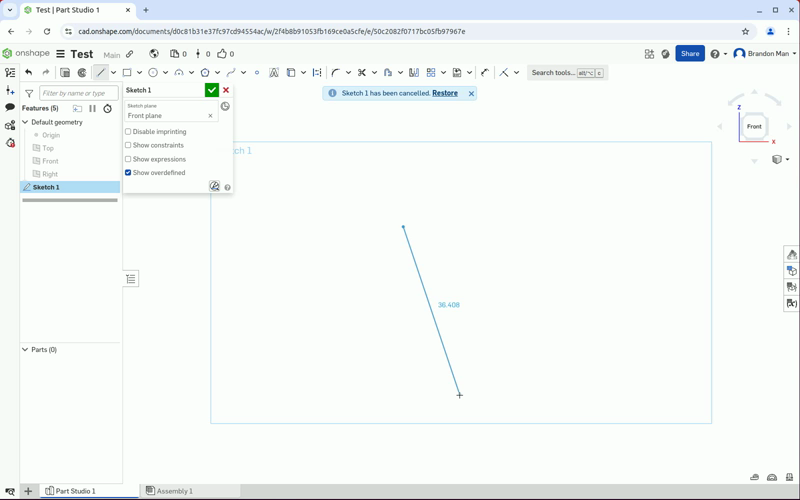
key_down(shift)
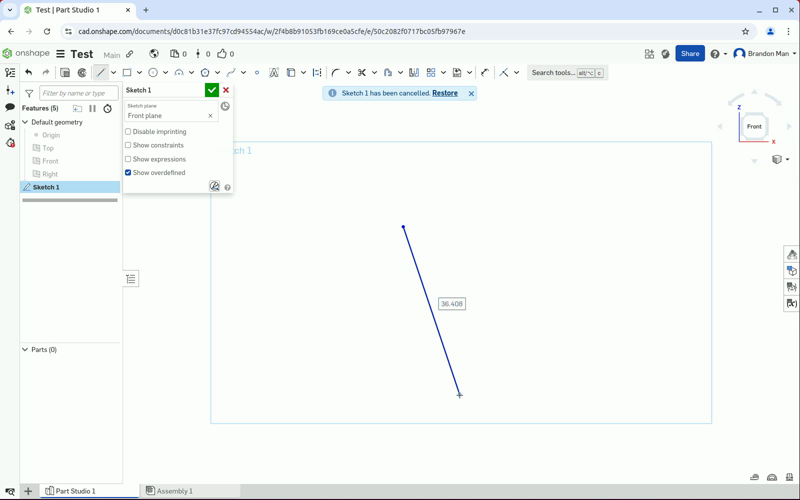
mouse_move(520, 228)
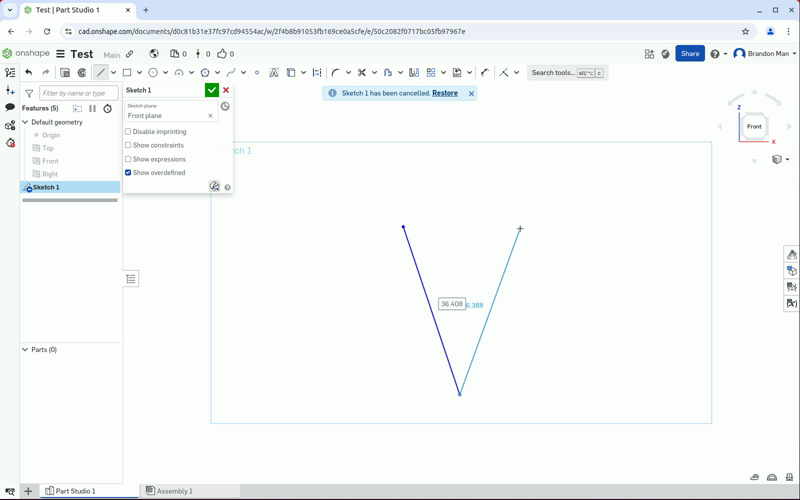
click(520, 228)
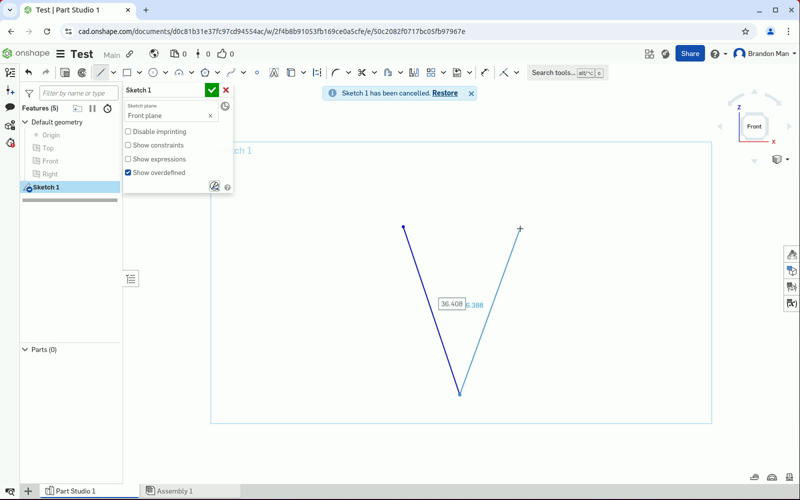
key_up(shift)
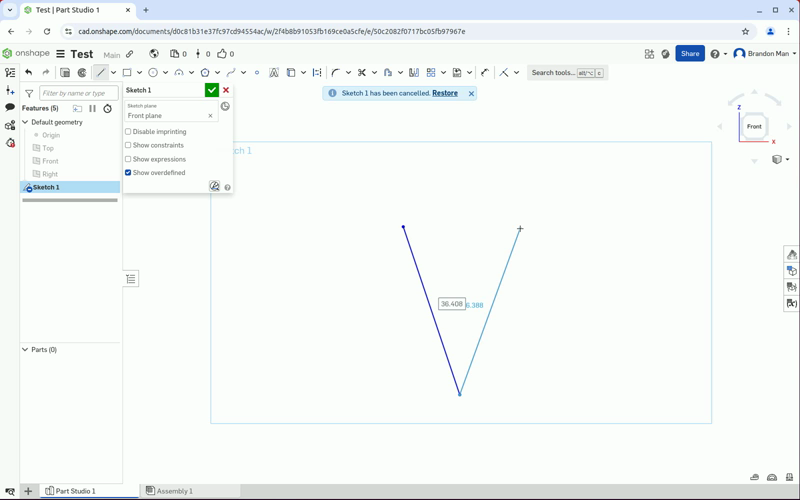
key_down(shift)
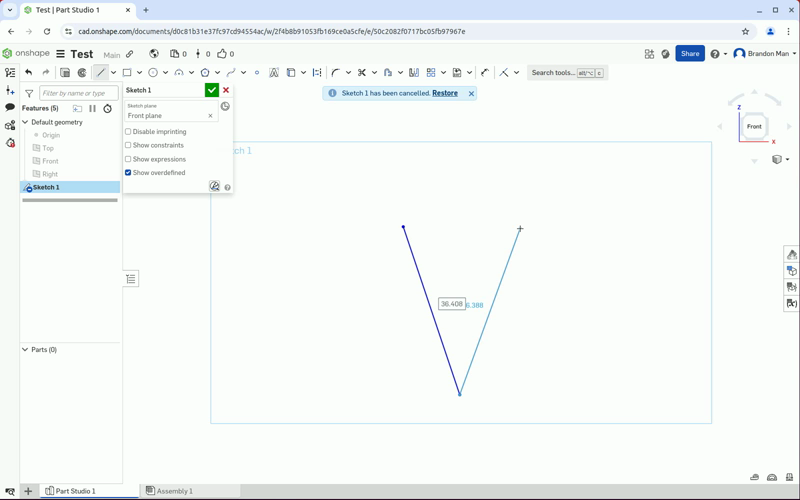
mouse_move(403, 226)
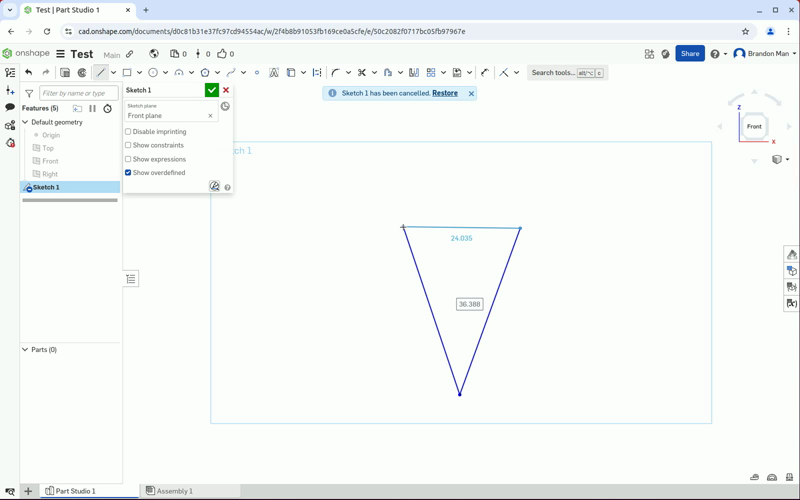
key_up(shift)
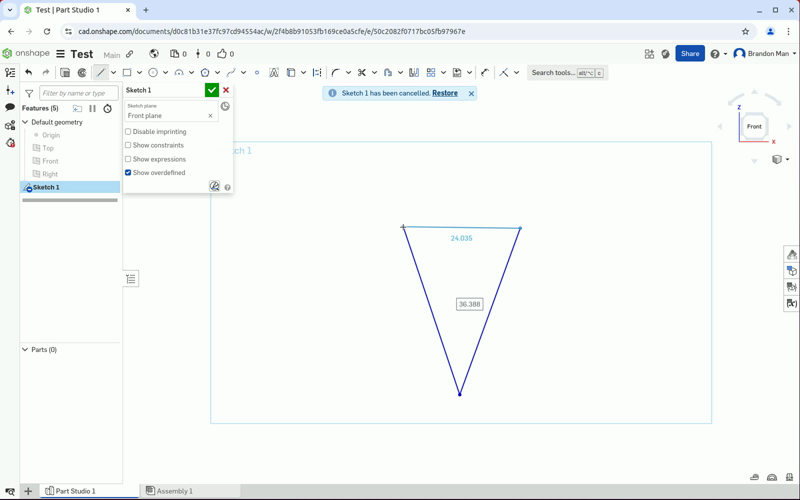
click(403, 226)
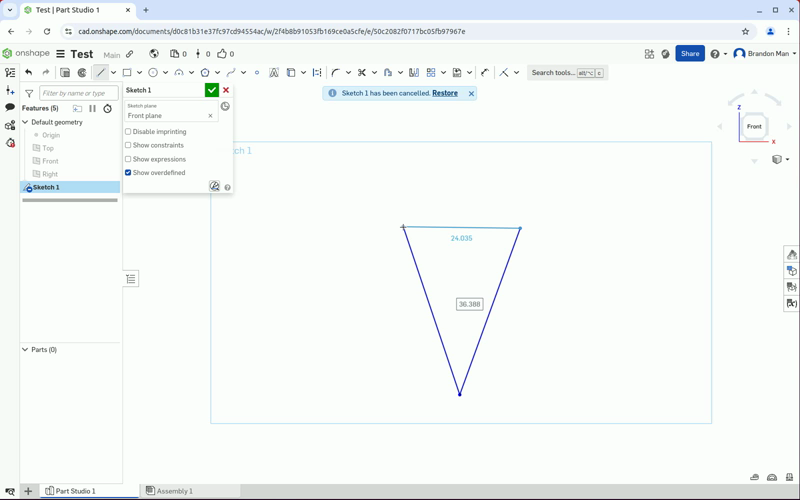
key(esc)
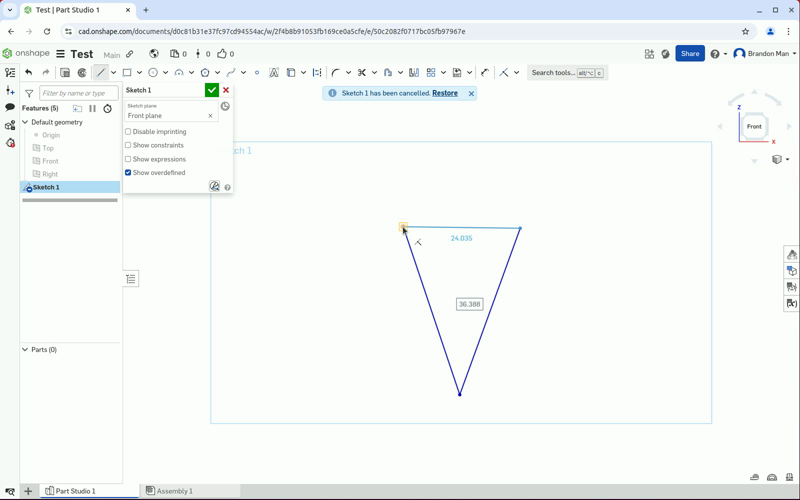
mouse_move(446, 235)
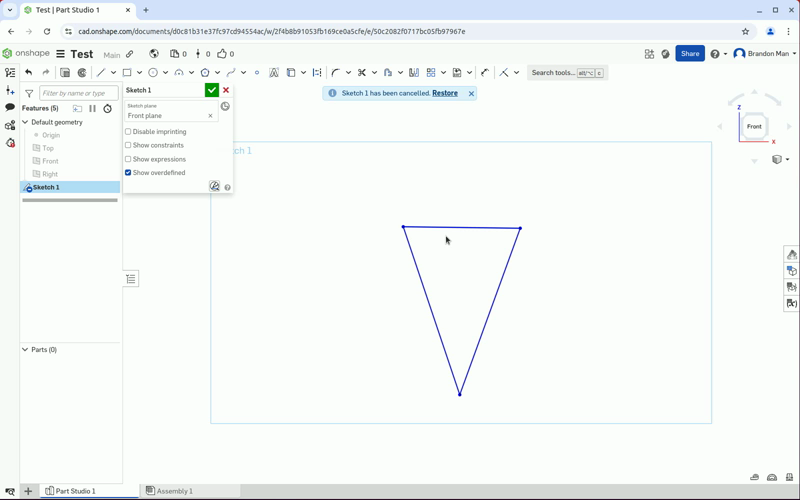
click(446, 235)
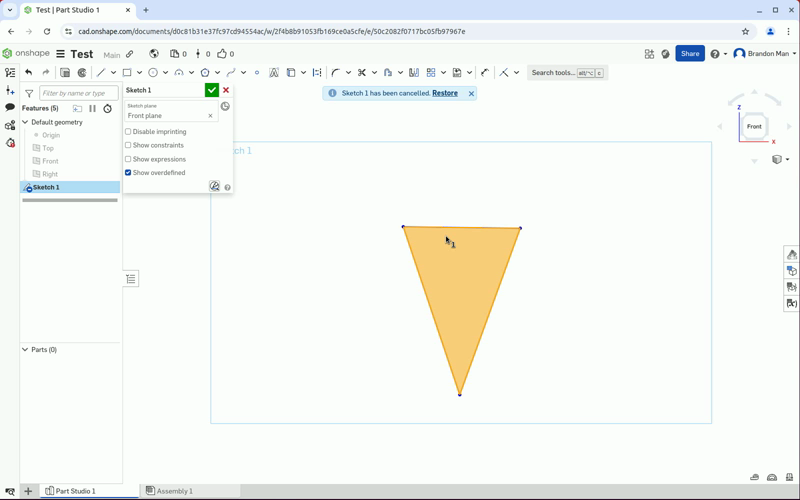
mouse_move(73, 352)
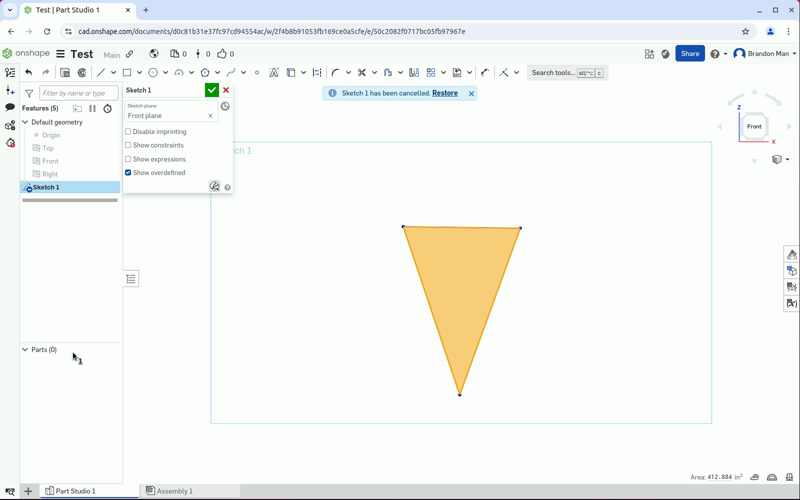
key(shift+y)
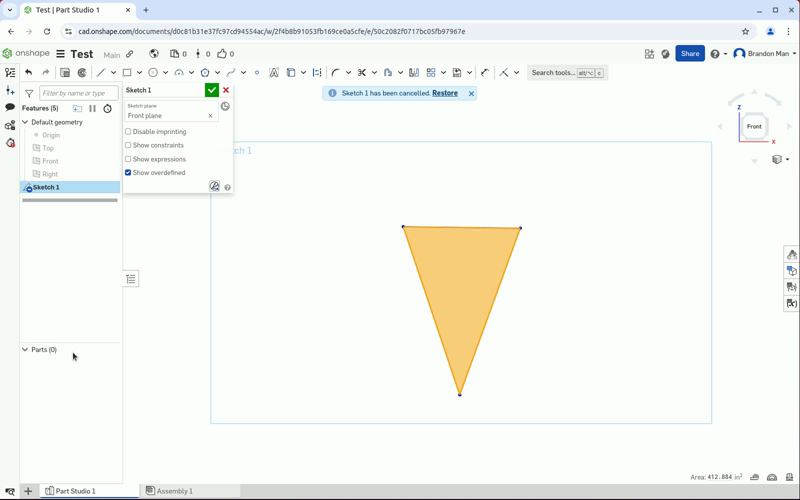
key(shift+e)
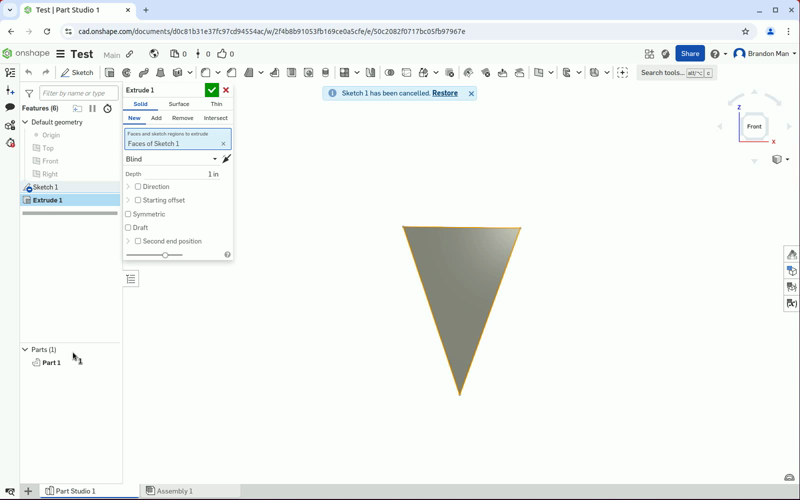
mouse_move(143, 106)
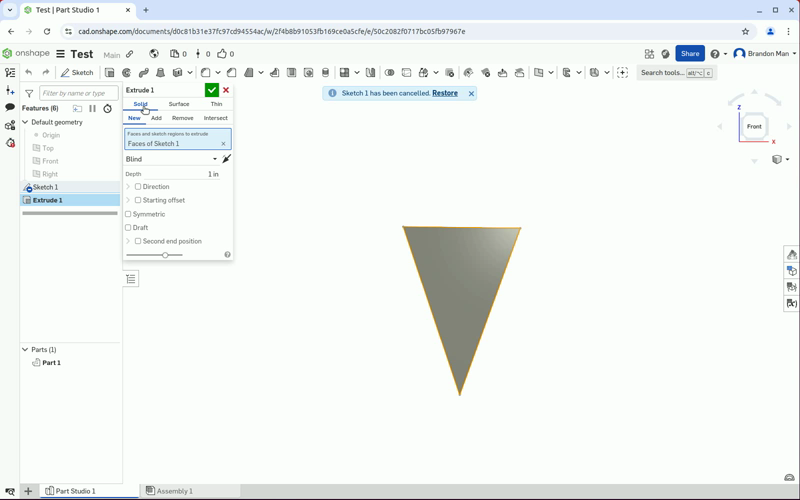
click(143, 106)
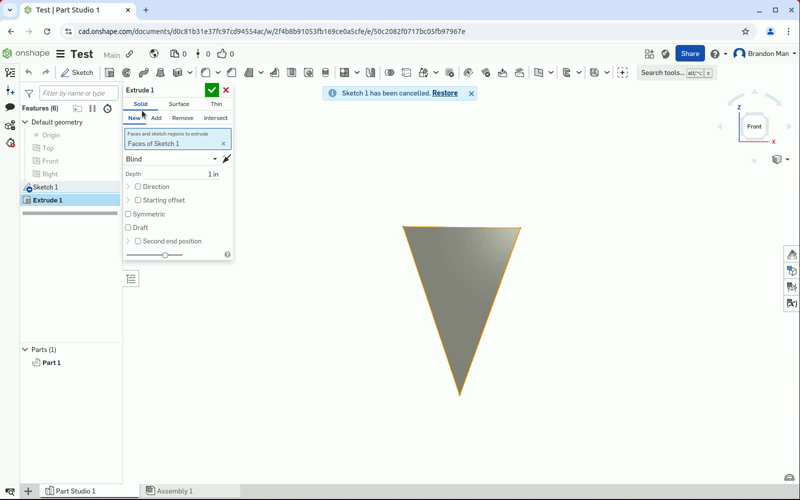
mouse_move(137, 120)
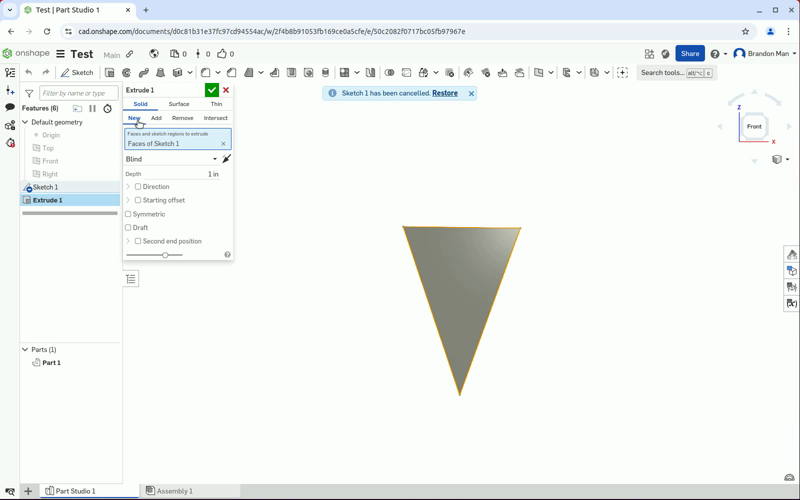
click(137, 120)
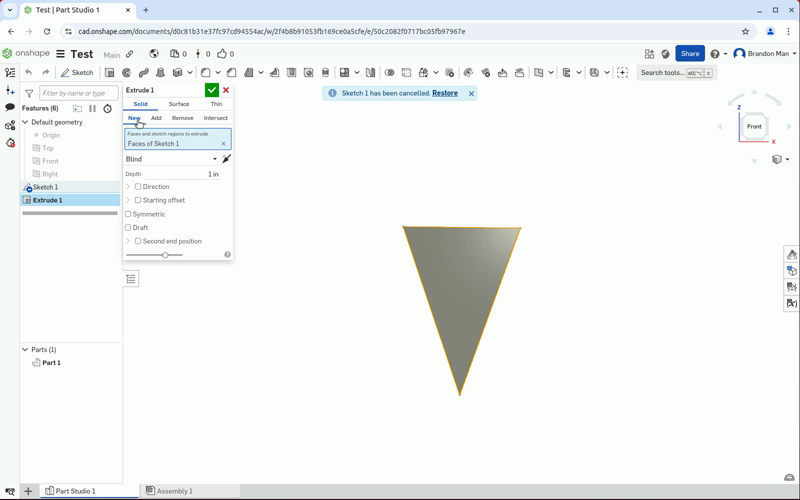
key(tab, 4)
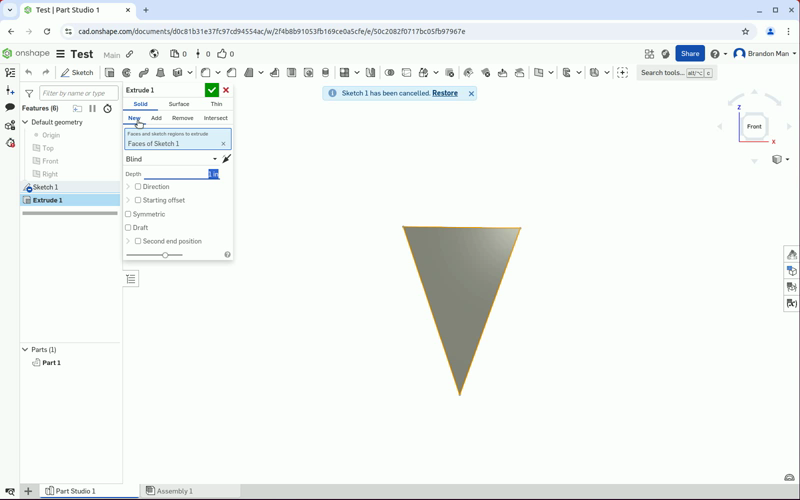
text(9.147)
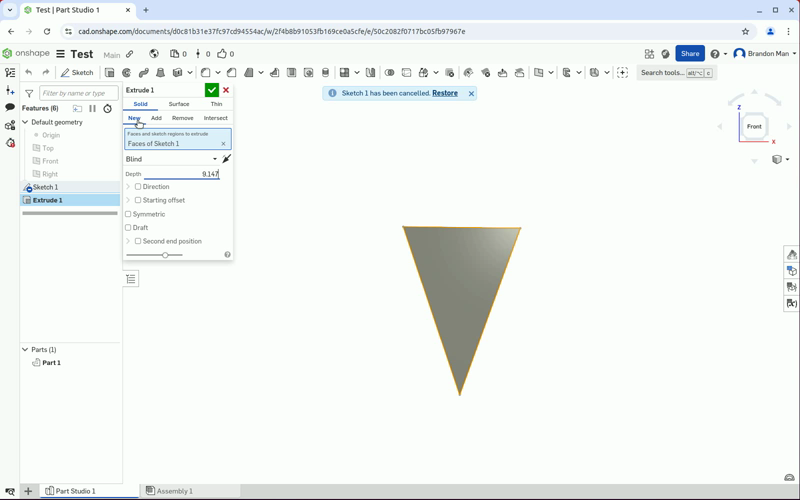
key(enter)
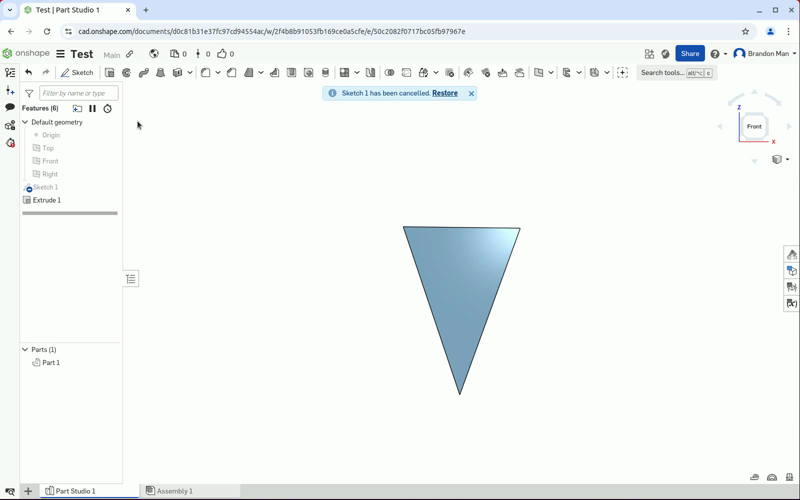
key(shift+h)
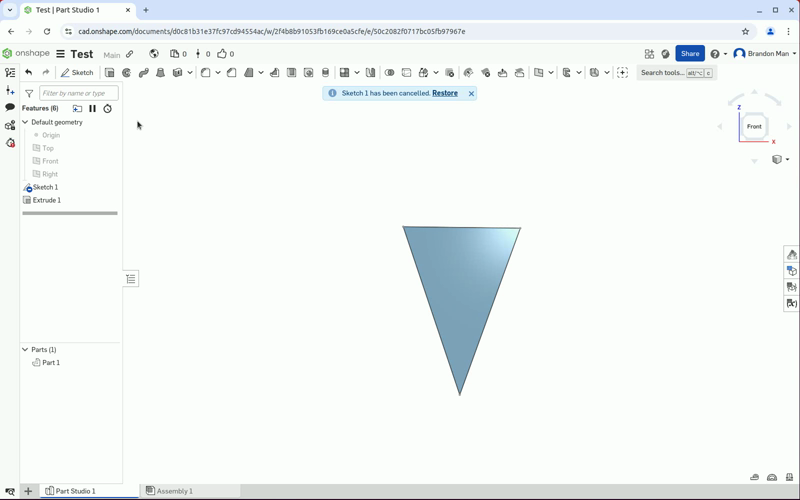
key(shift+h)
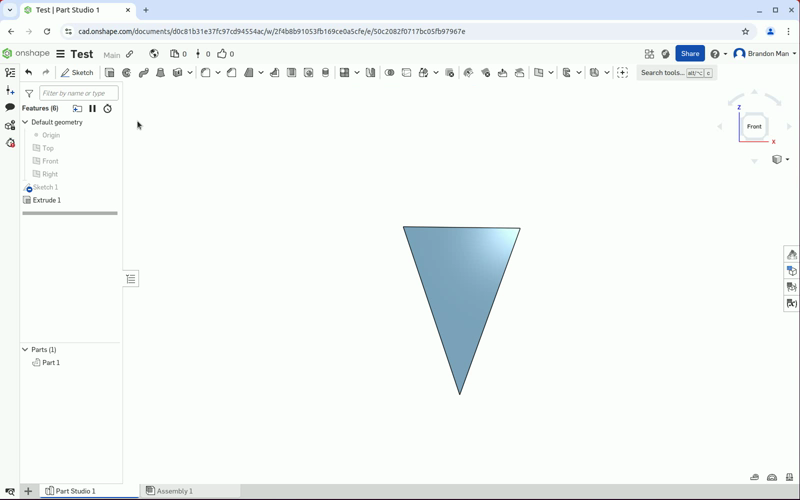
mouse_move(73, 189)
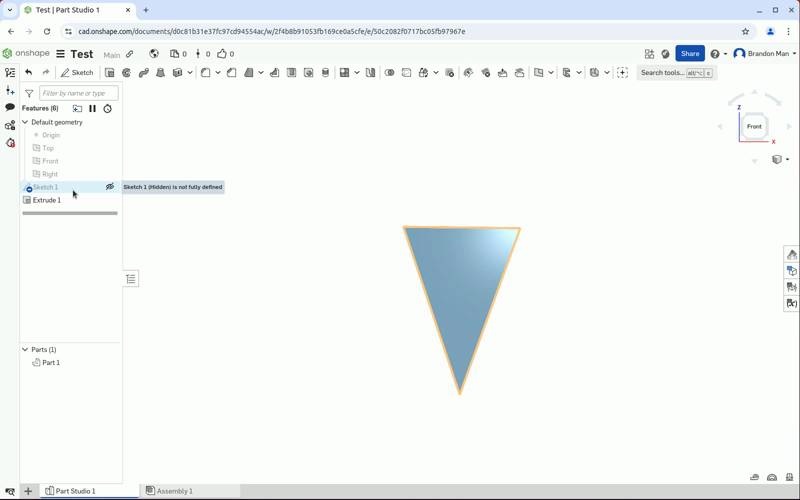
click(73, 189)
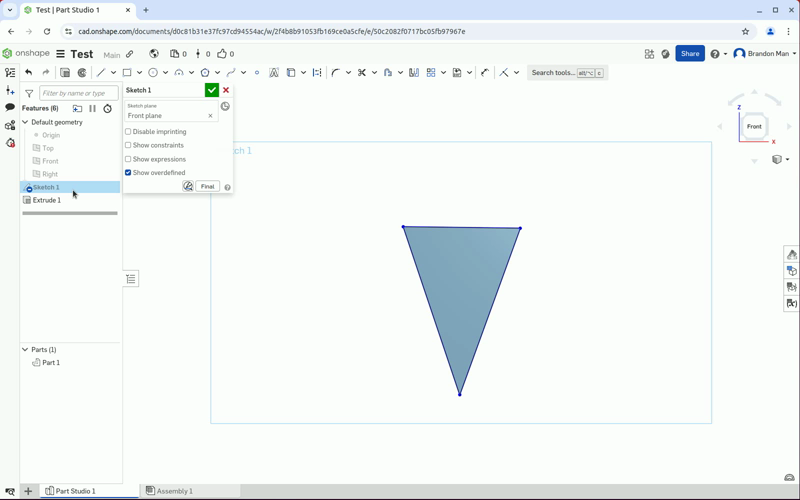
mouse_move(229, 92)
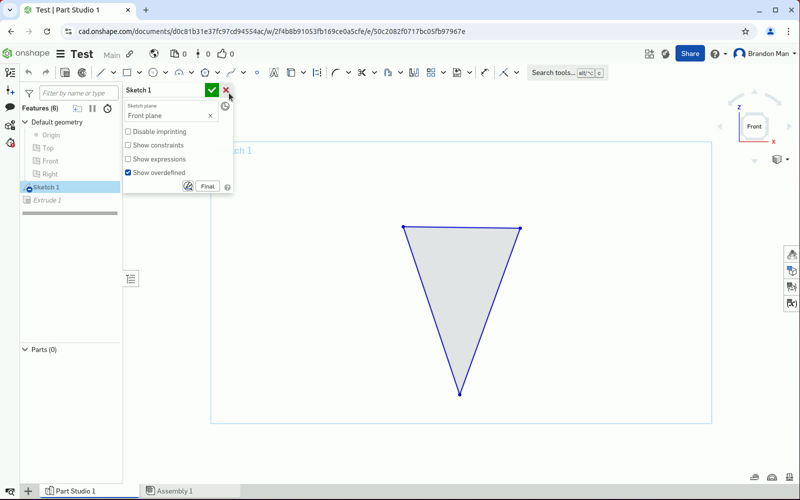
click(229, 92)
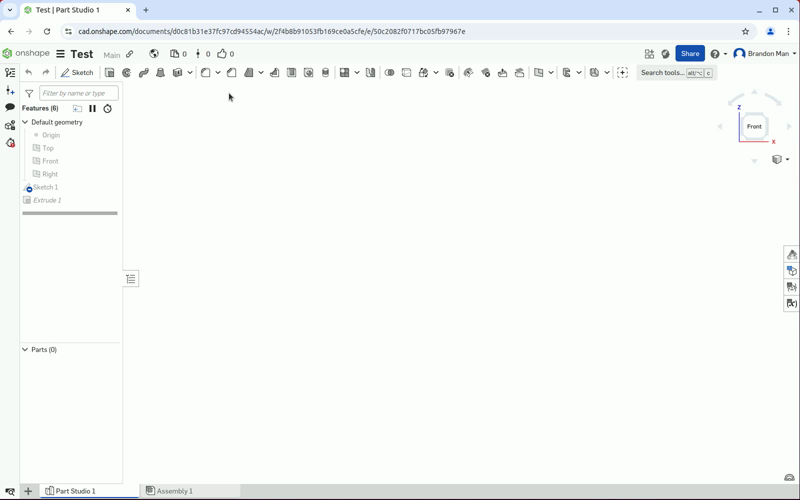
mouse_move(73, 352)
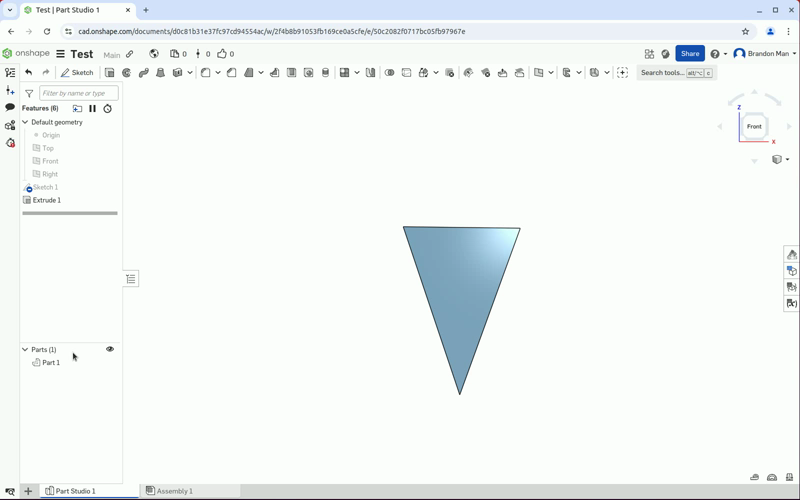
key(y)
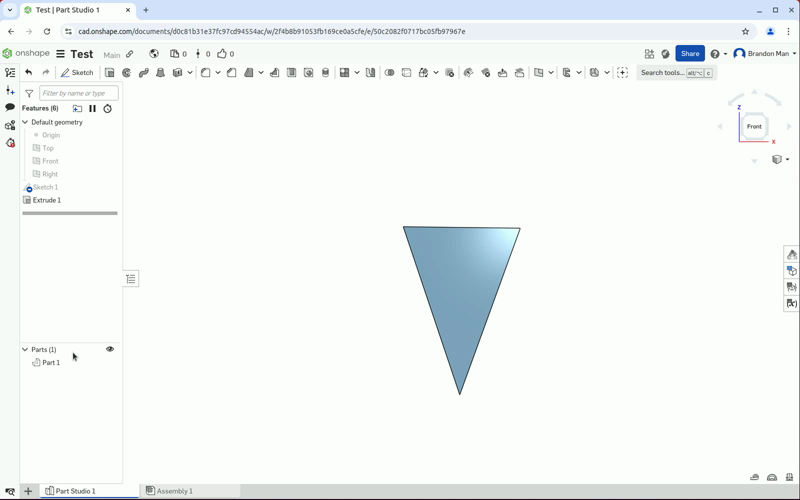
key(shift+p)
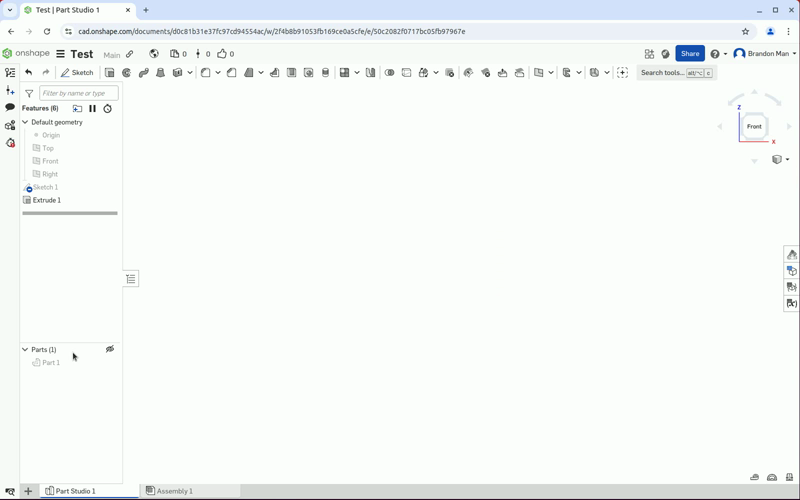
key(space)
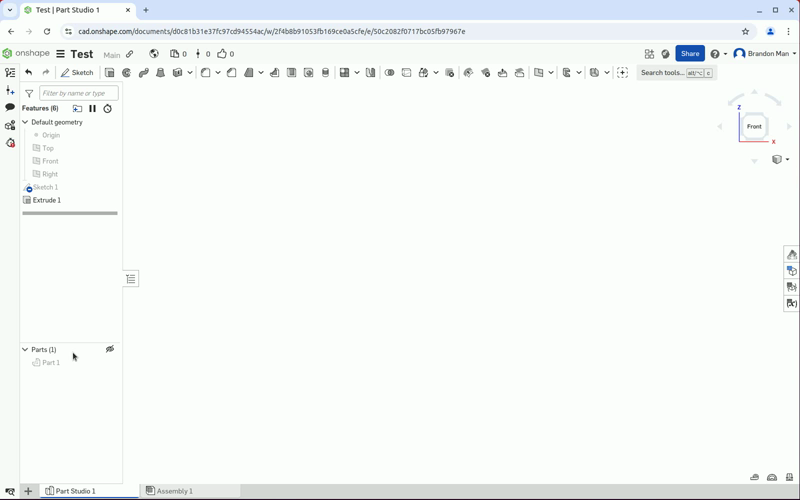
key_down(shift)
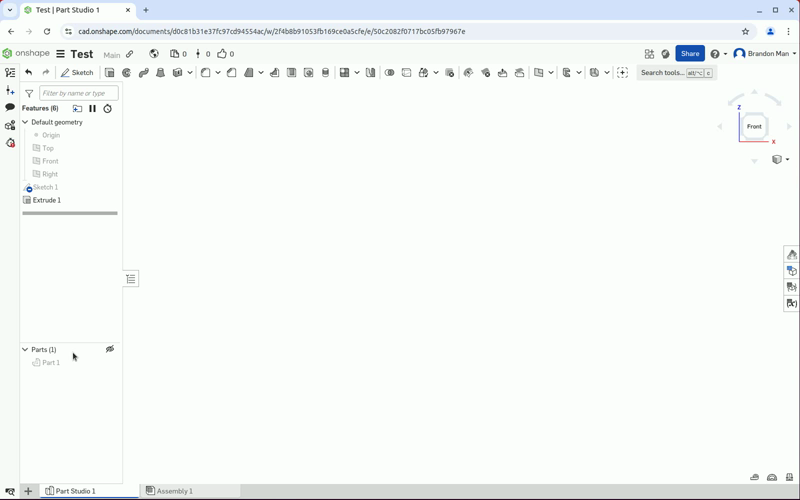
key(down)
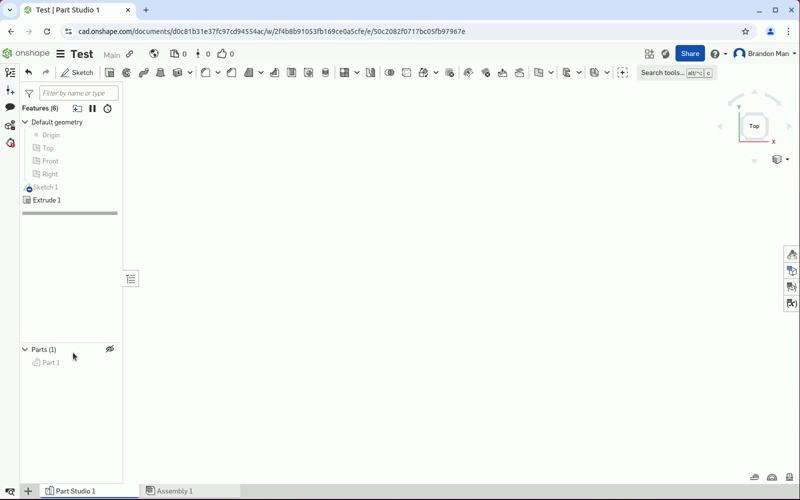
key_up(shift)
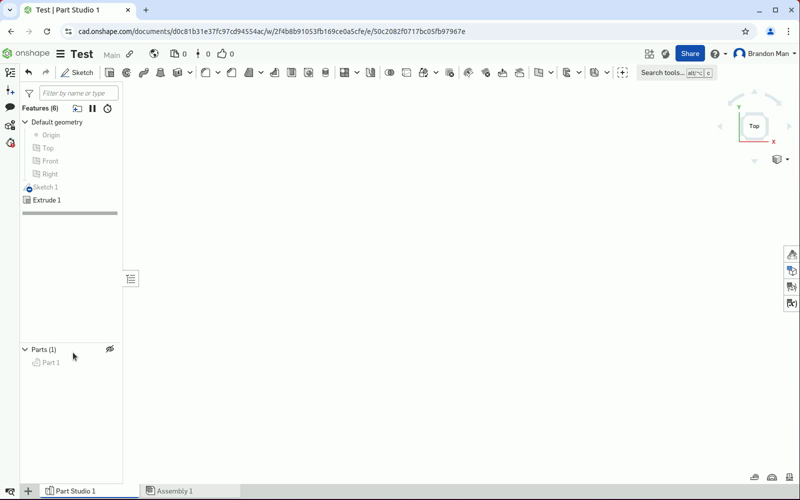
mouse_move(73, 352)
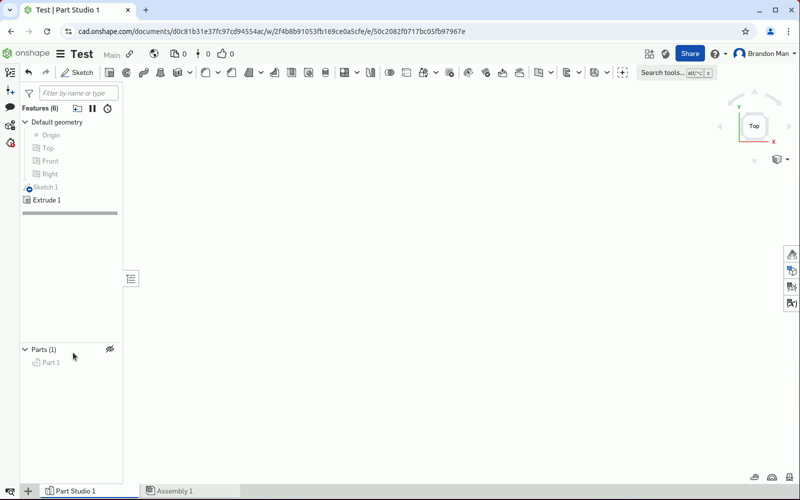
key(shift+y)
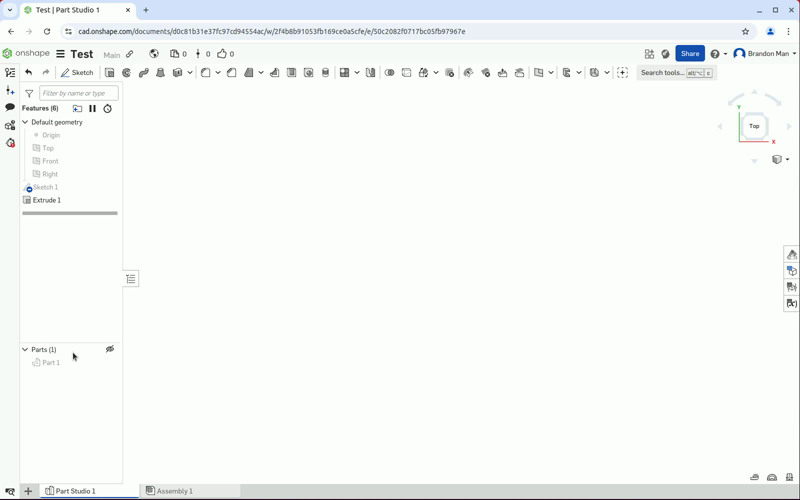
key(shift+s)
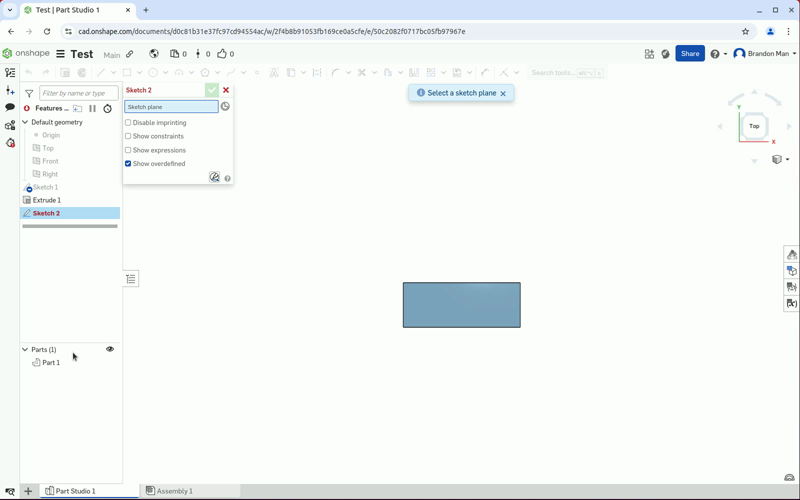
mouse_move(73, 150)
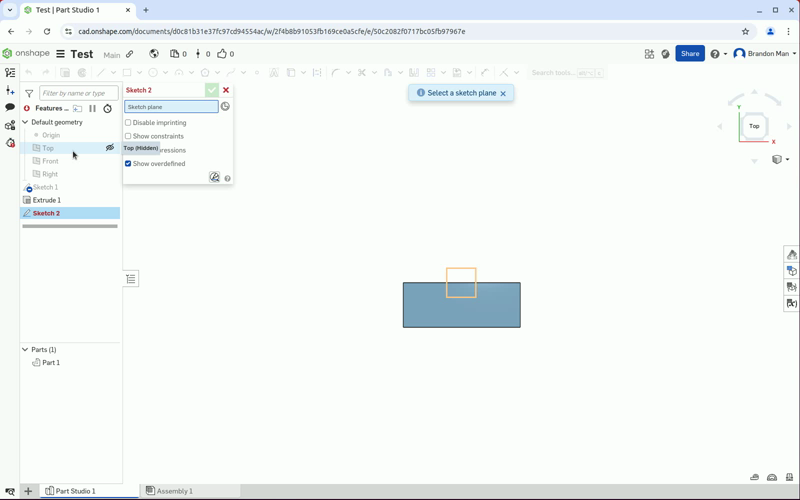
click(73, 150)
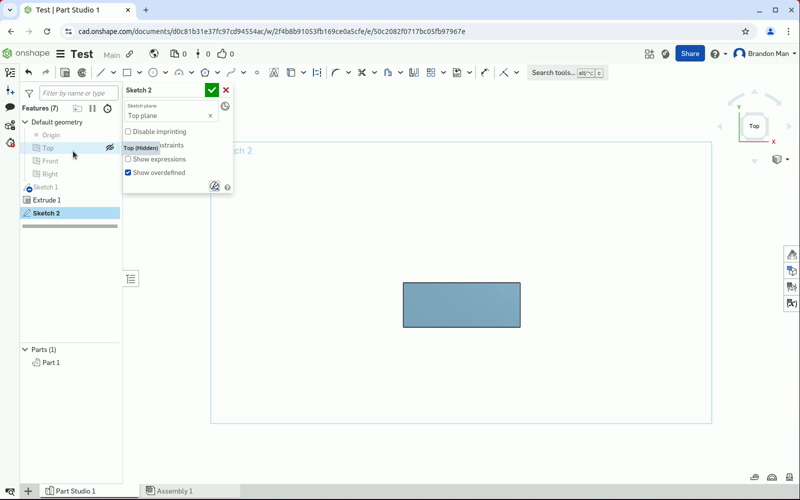
mouse_move(73, 352)
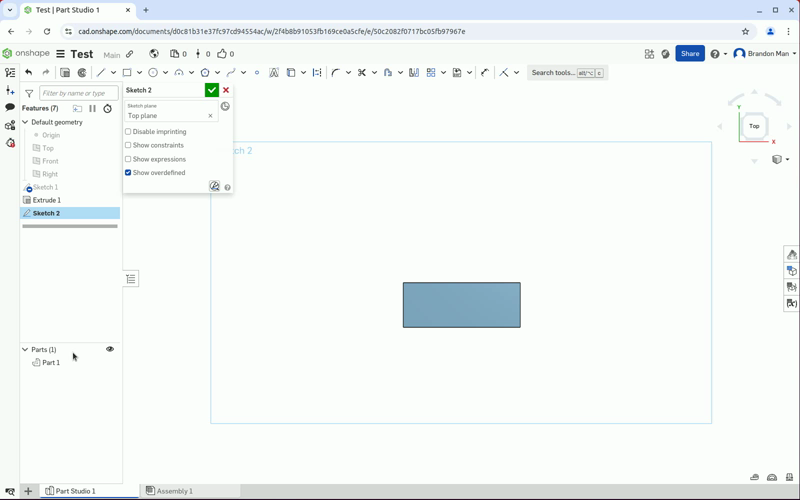
key(y)
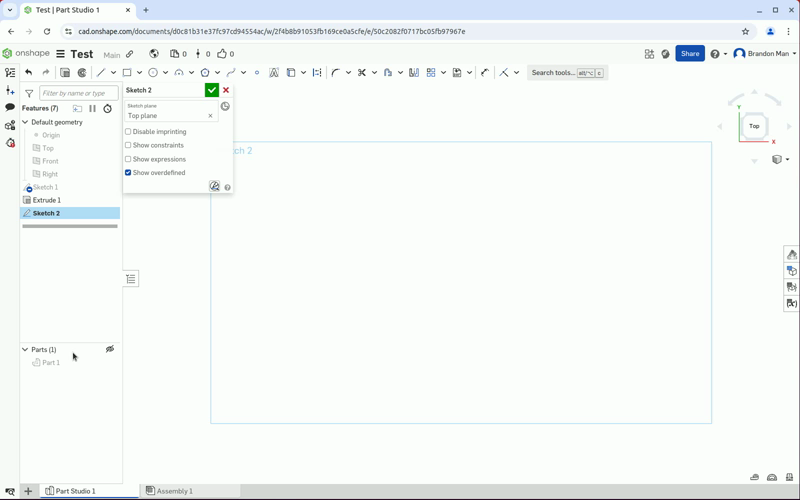
key(l)
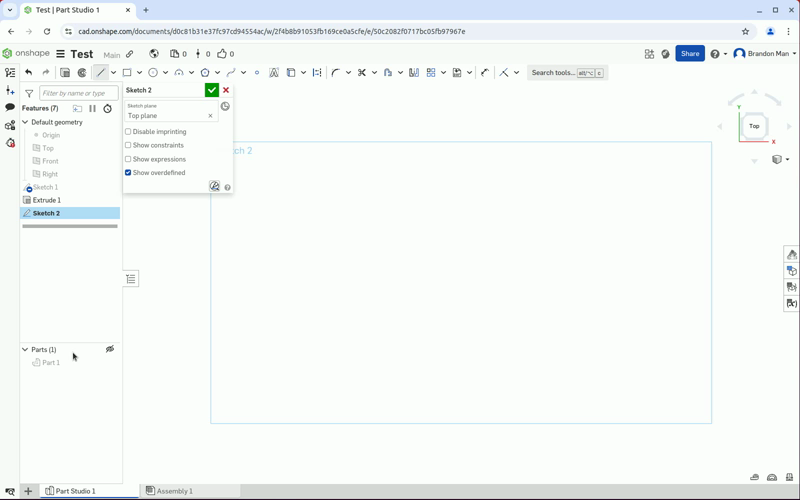
key_down(shift)
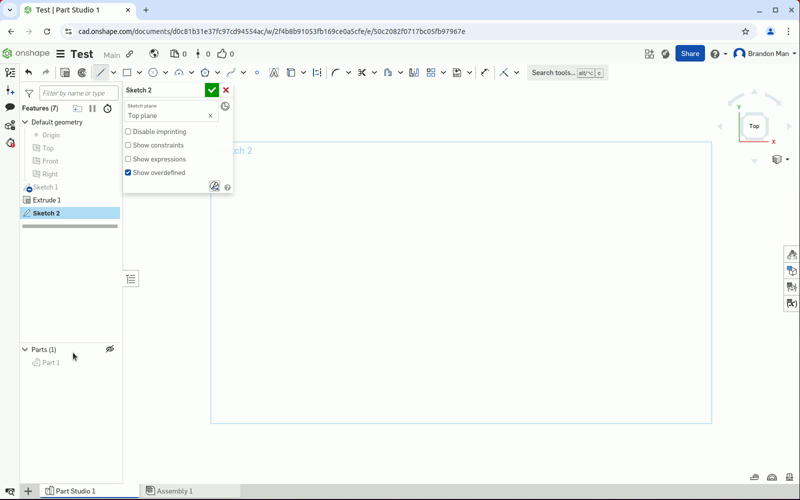
mouse_move(404, 282)
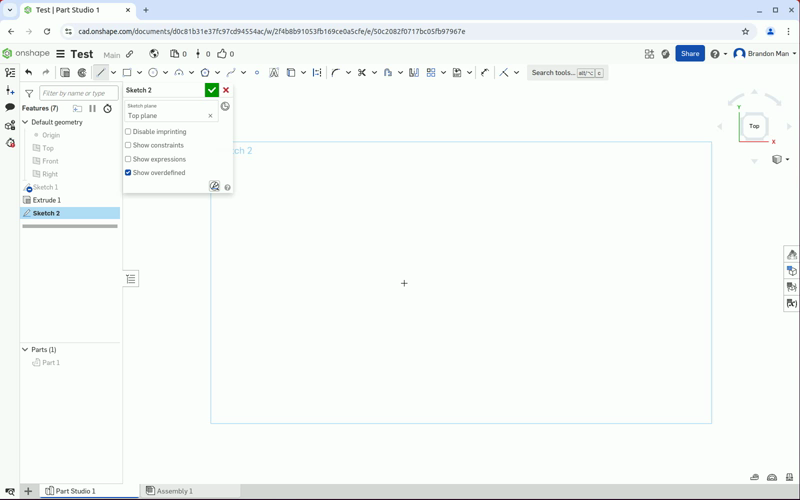
click(404, 282)
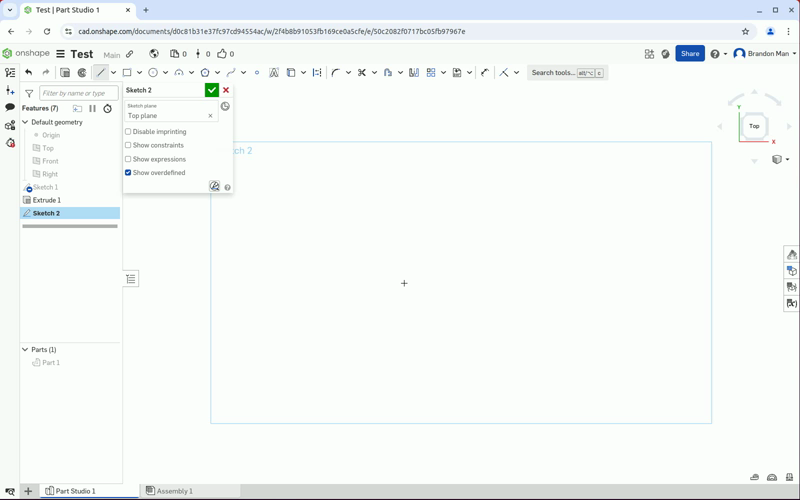
key_up(shift)
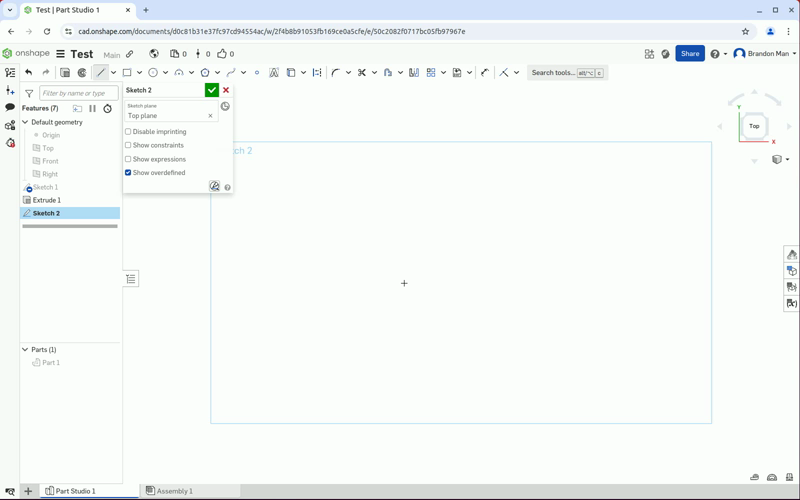
key_down(shift)
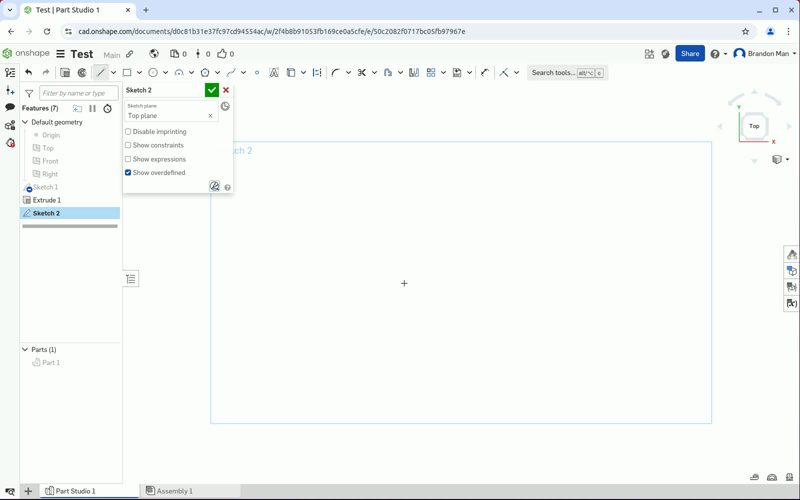
mouse_move(519, 282)
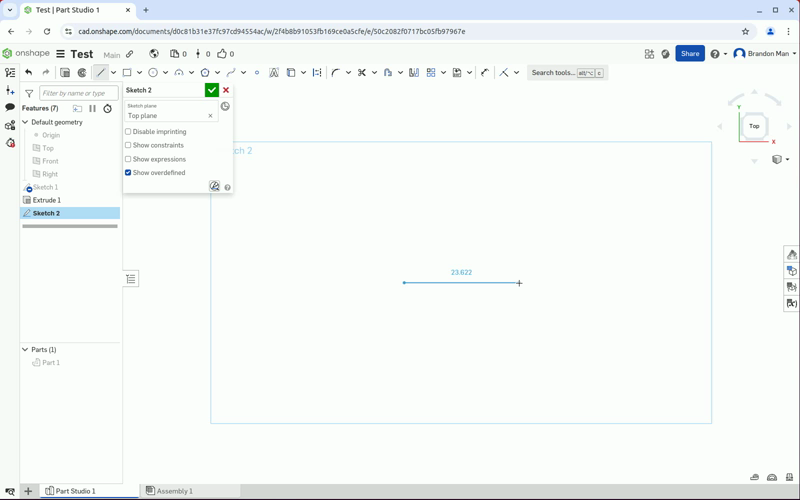
click(519, 282)
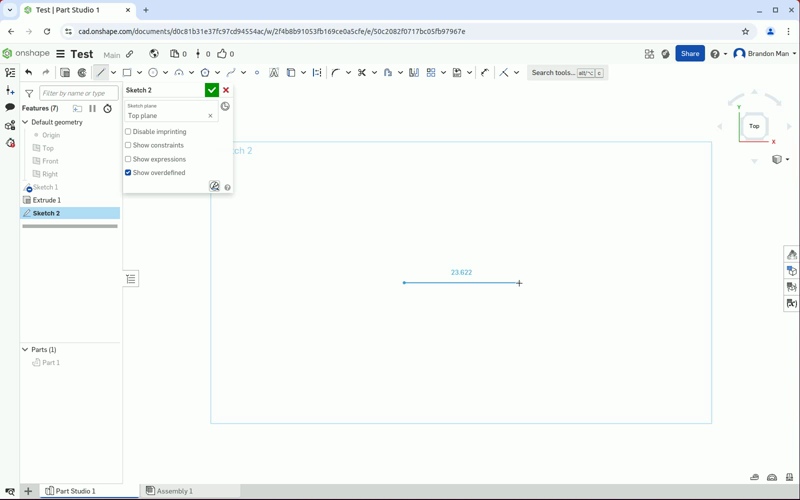
key_up(shift)
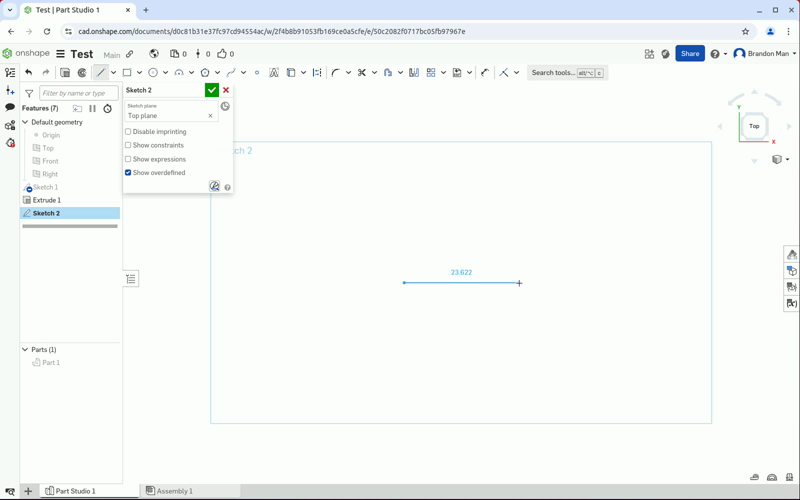
key_down(shift)
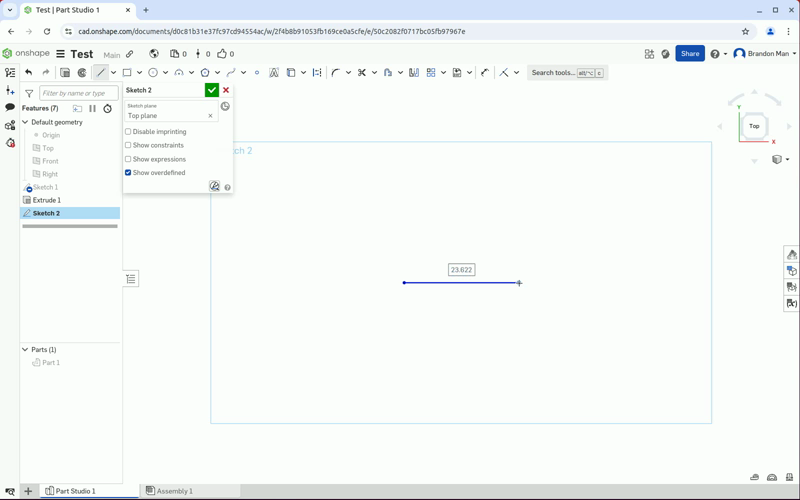
mouse_move(461, 185)
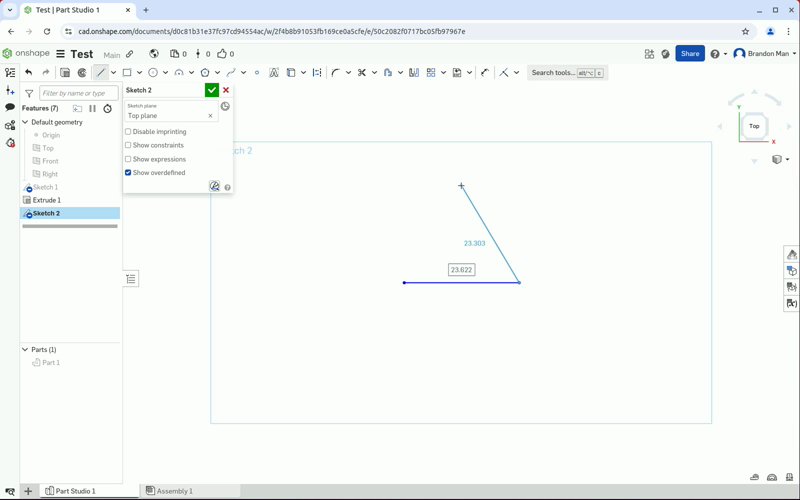
click(461, 185)
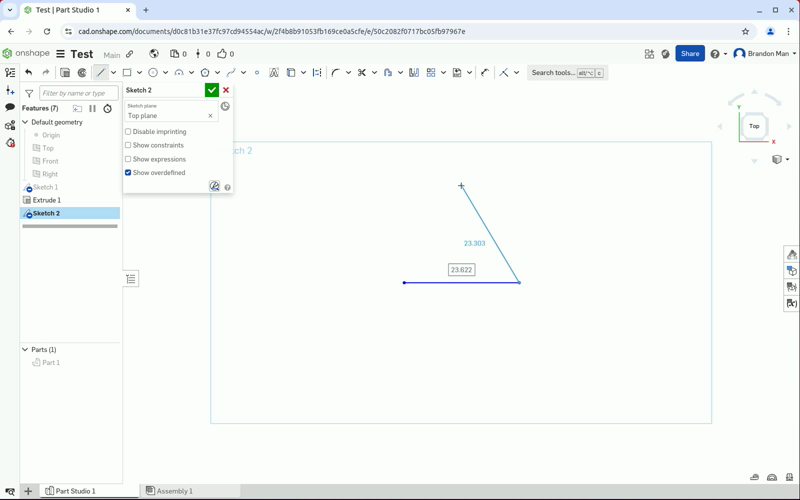
key_up(shift)
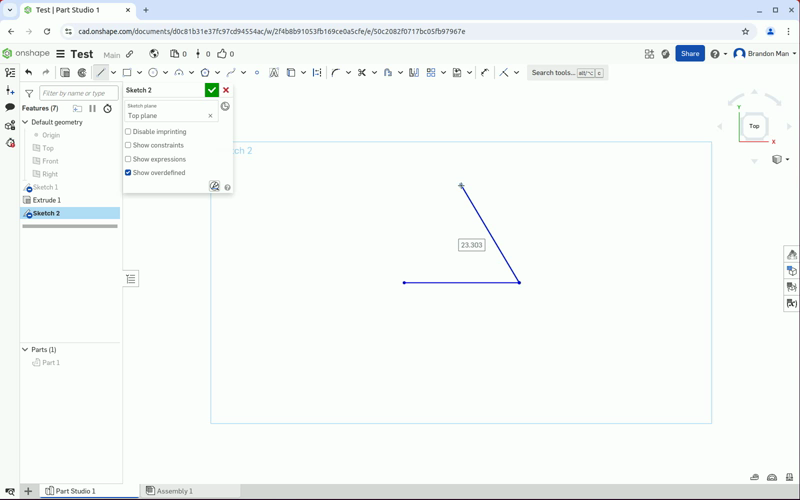
key_down(shift)
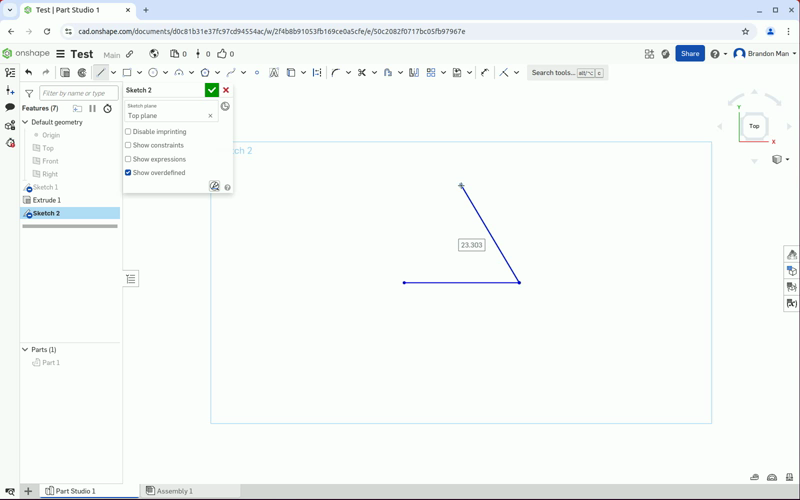
mouse_move(404, 282)
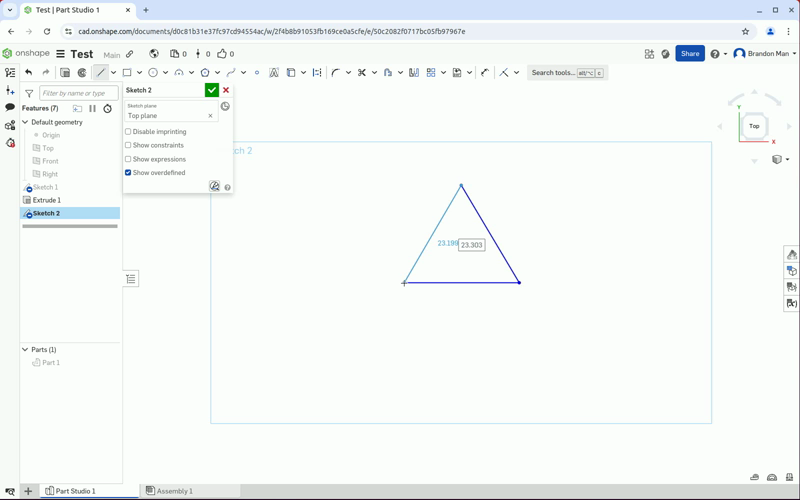
key_up(shift)
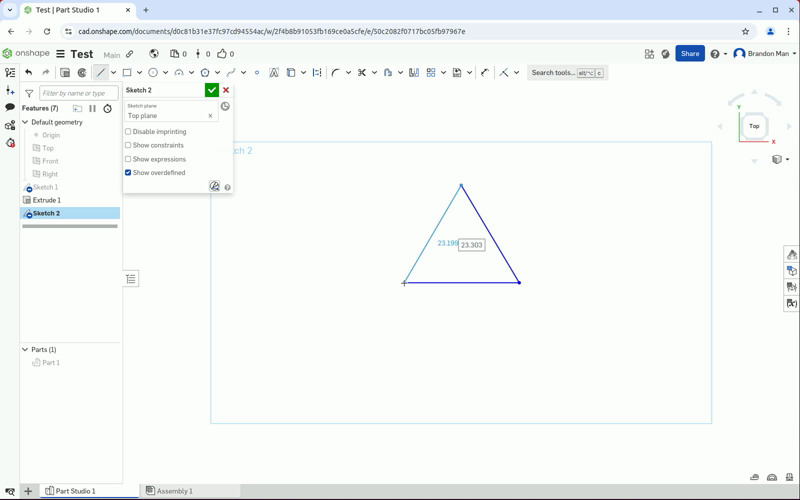
click(404, 282)
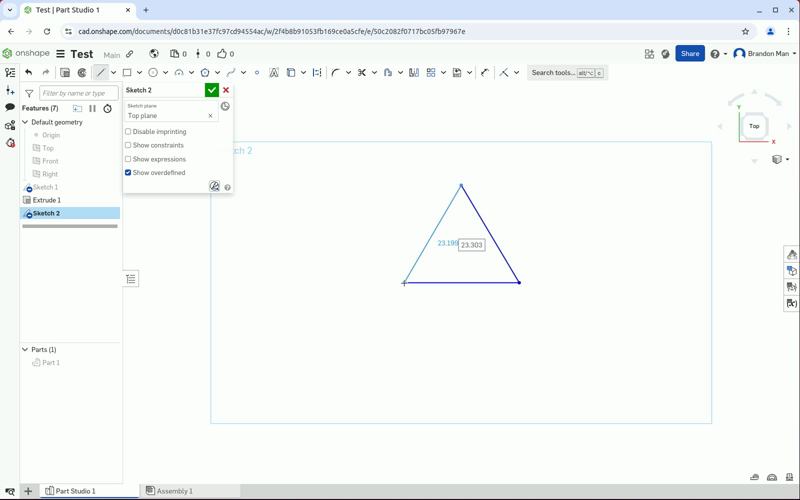
key(esc)
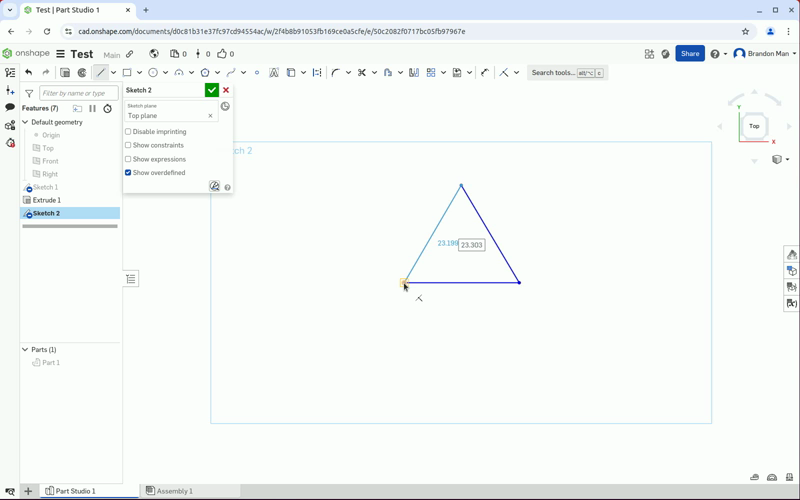
mouse_move(460, 193)
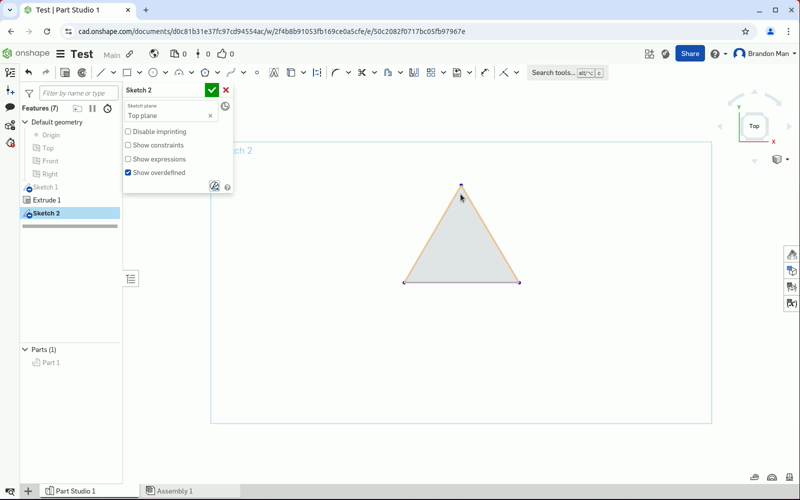
click(460, 193)
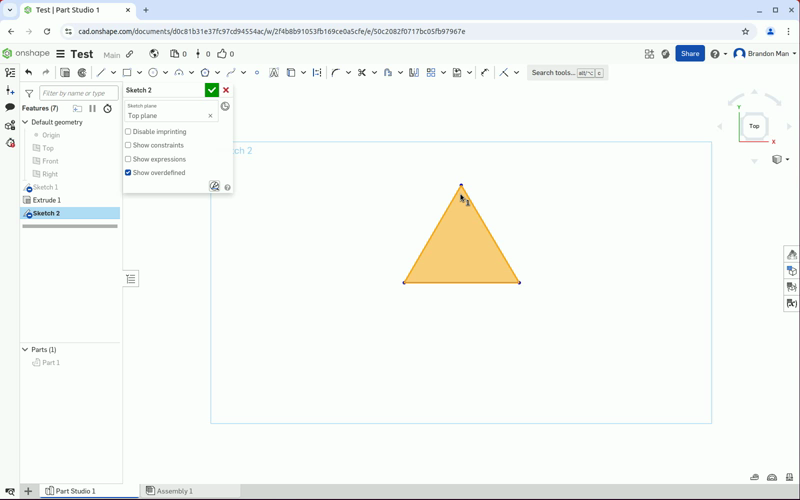
mouse_move(73, 352)
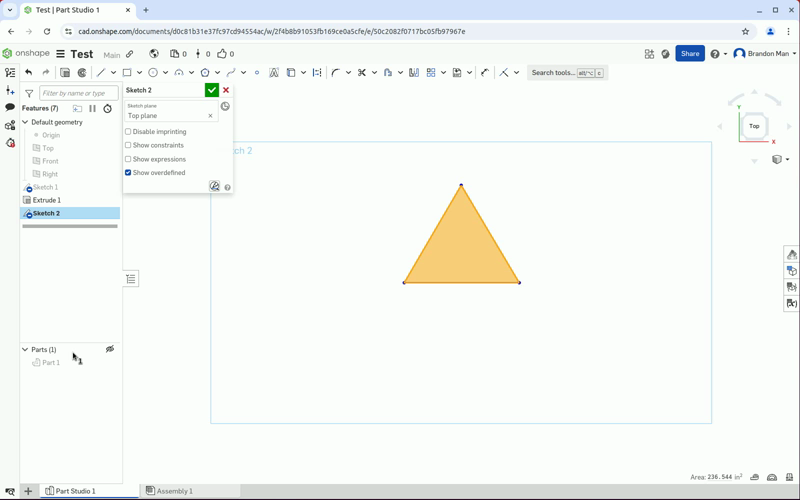
key(shift+y)
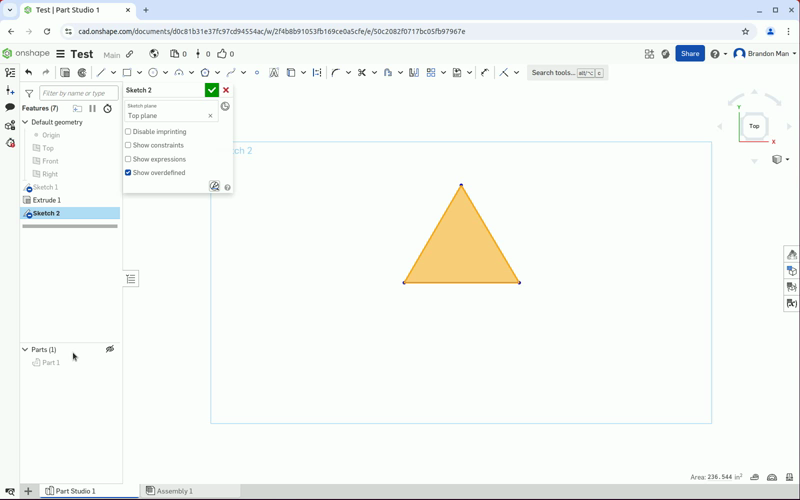
key(shift+e)
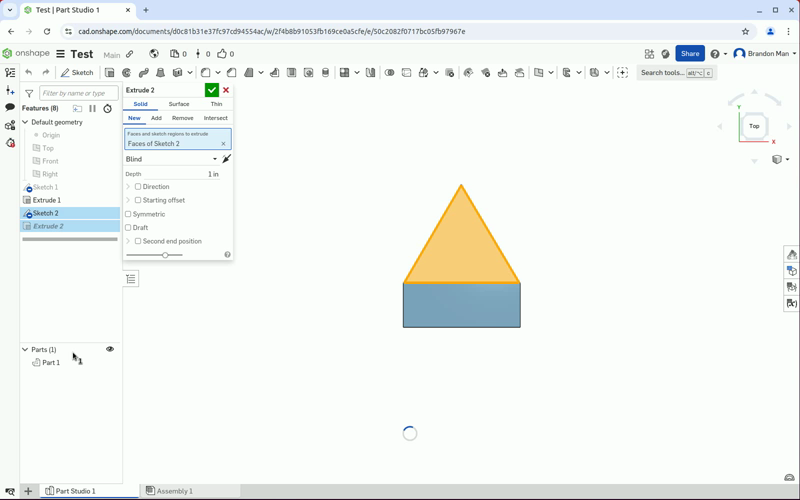
mouse_move(143, 106)
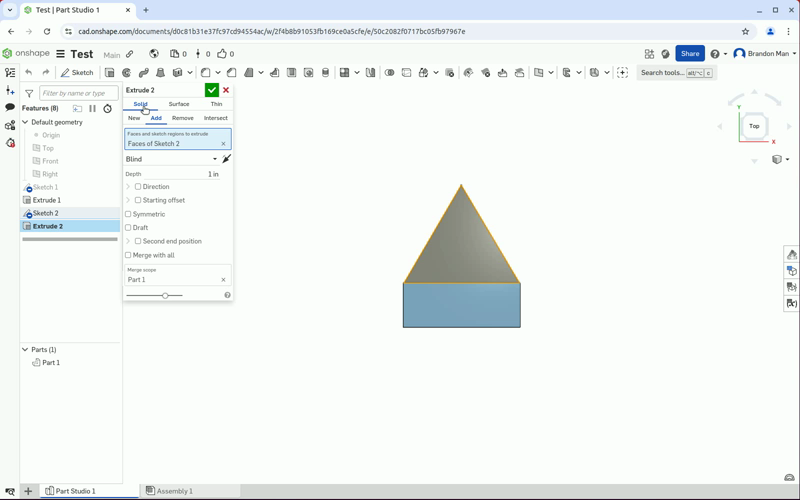
click(143, 106)
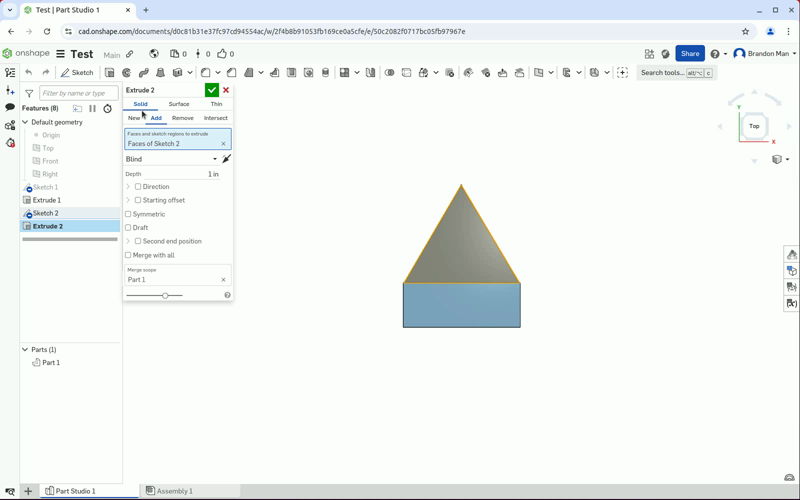
mouse_move(137, 120)
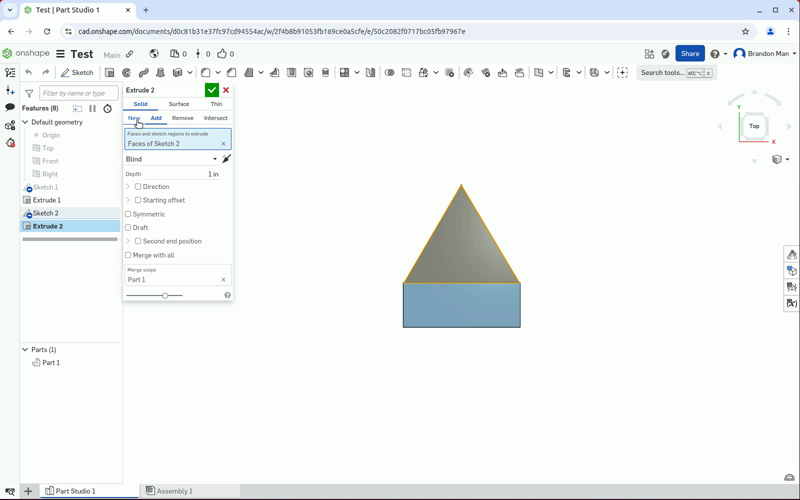
click(137, 120)
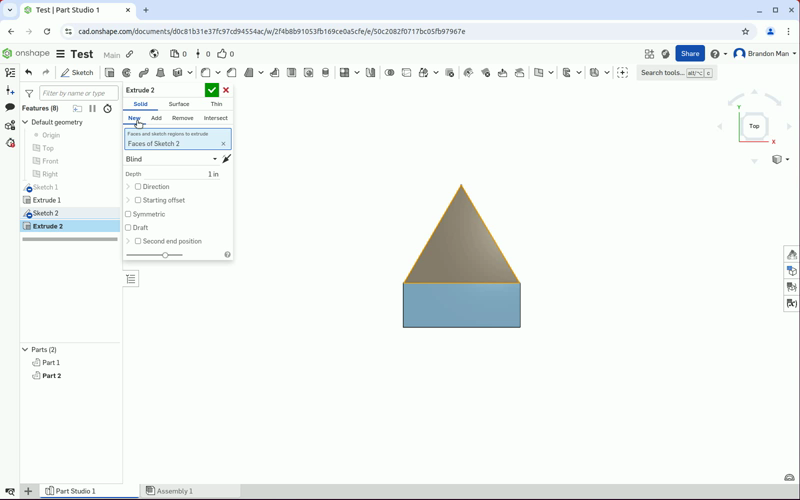
key(tab, 4)
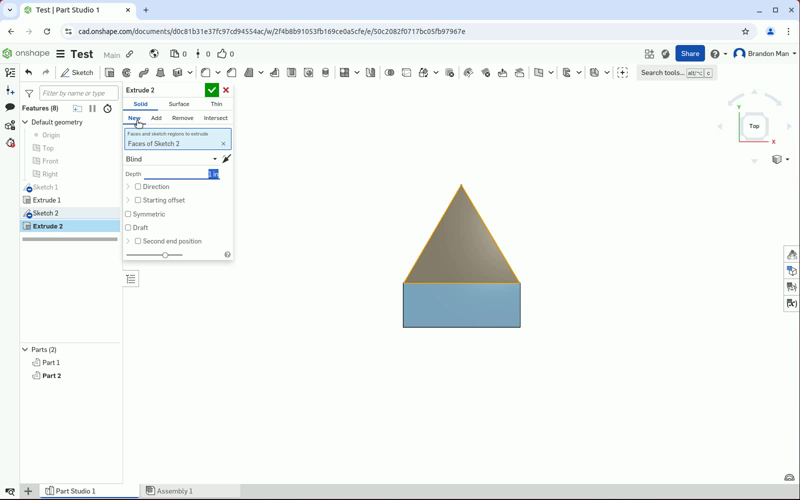
text(9.147)
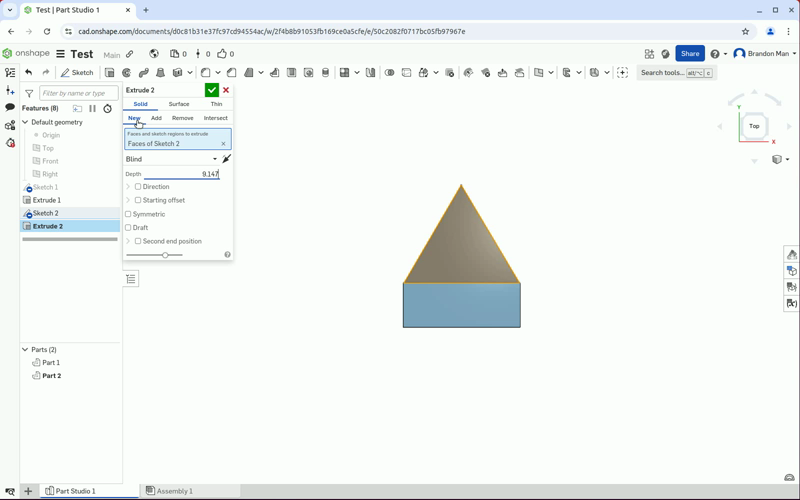
key(enter)
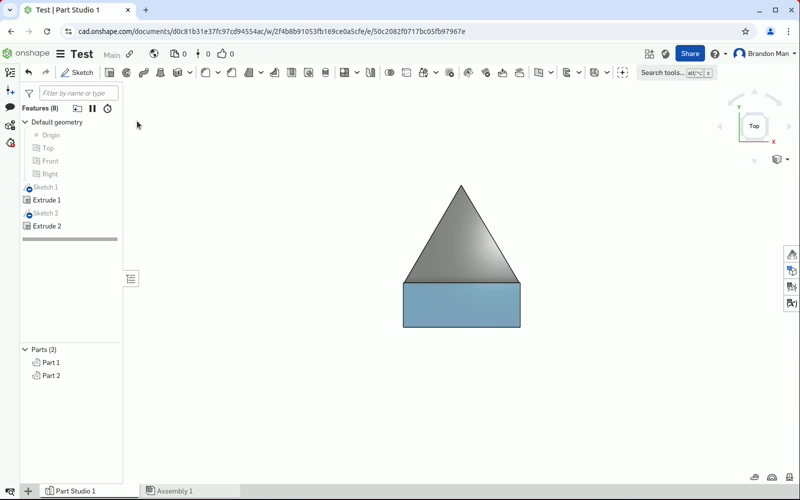
key(shift+h)
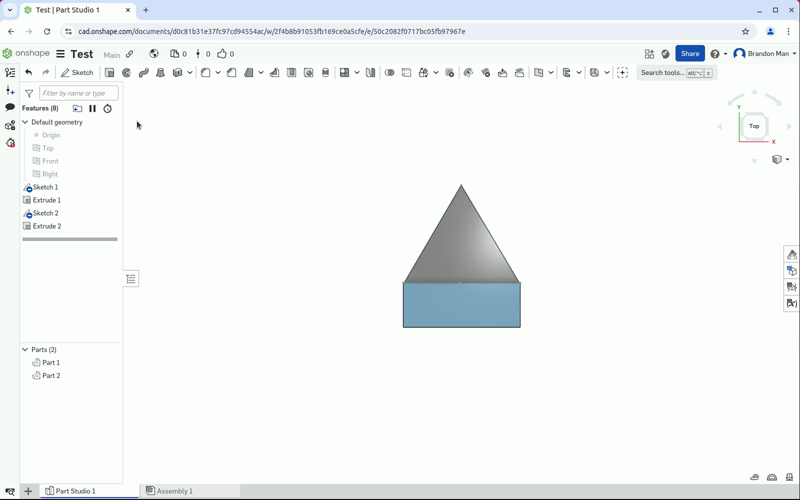
key(shift+h)
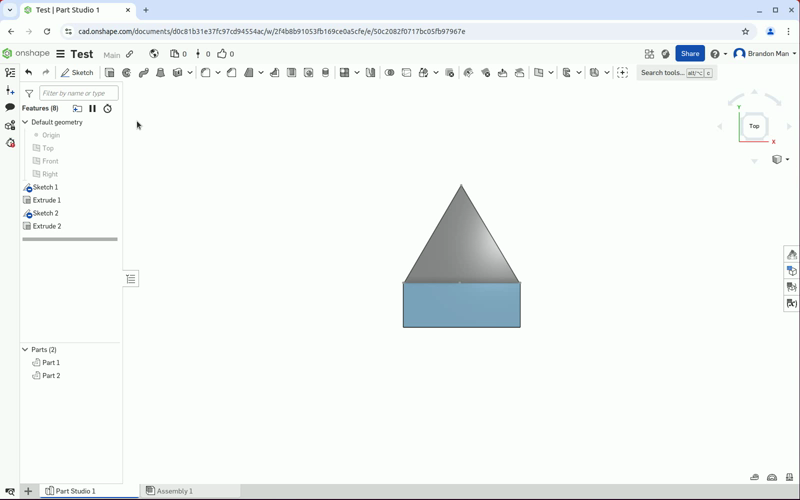
key(shift+7)
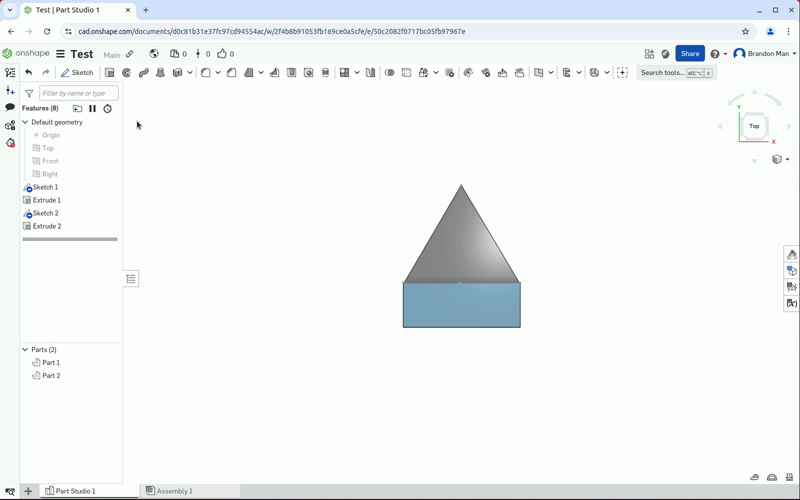
key(up, 3)
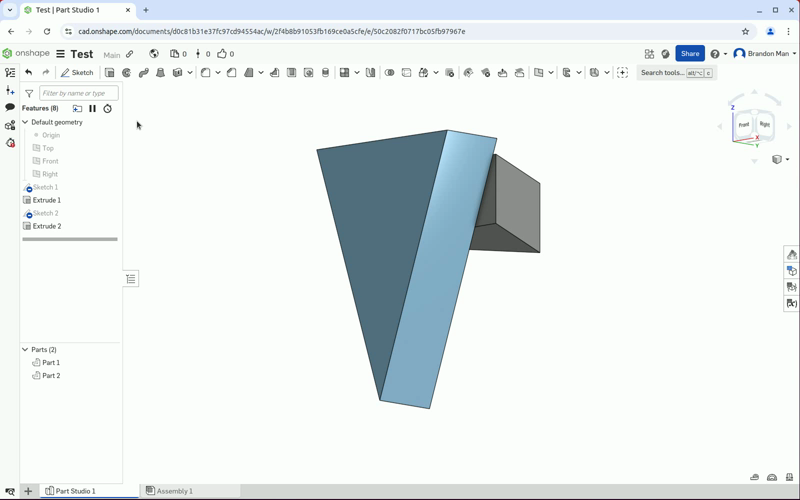
key(left, 3)
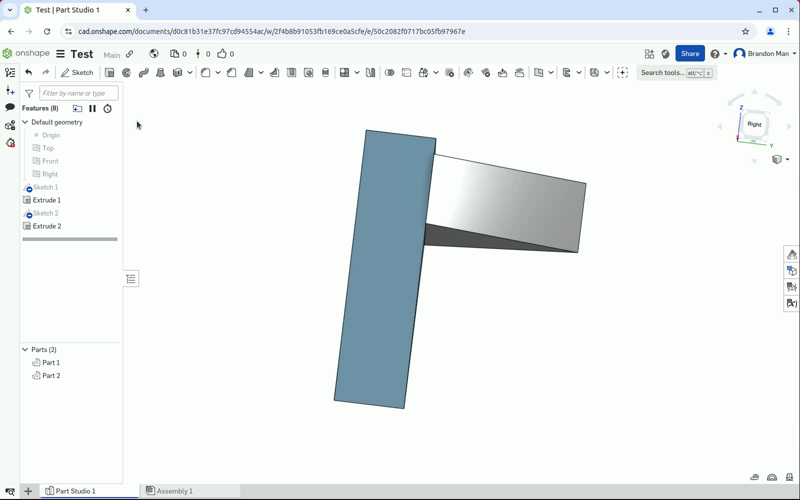
key(right, 3)
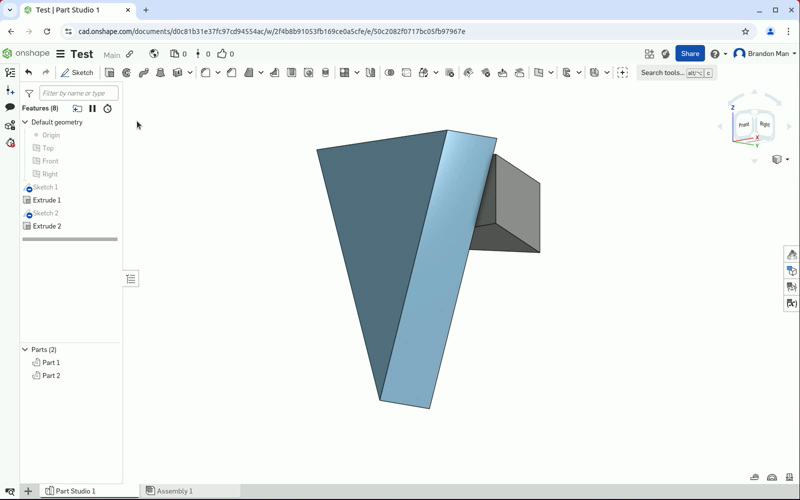
key(down, 3)
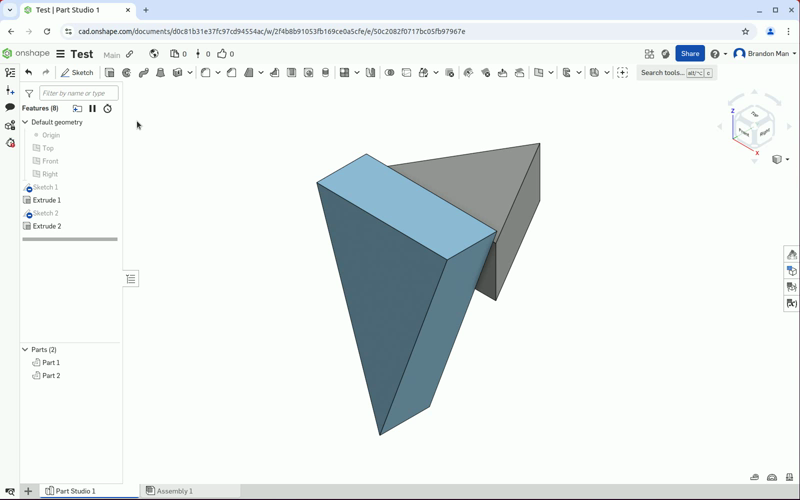
mouse_move(73, 189)
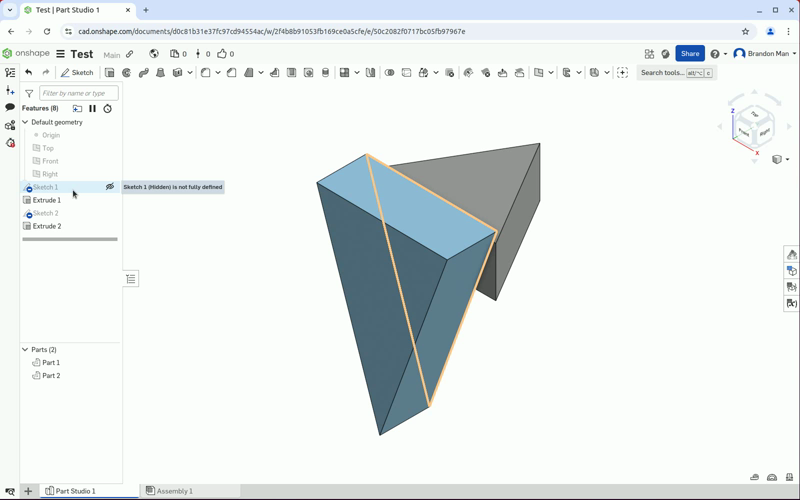
click(73, 189)